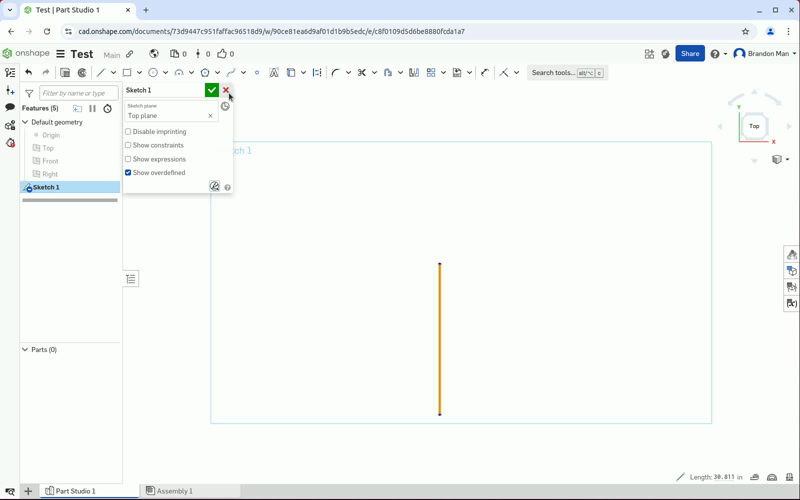
key(shift+h)
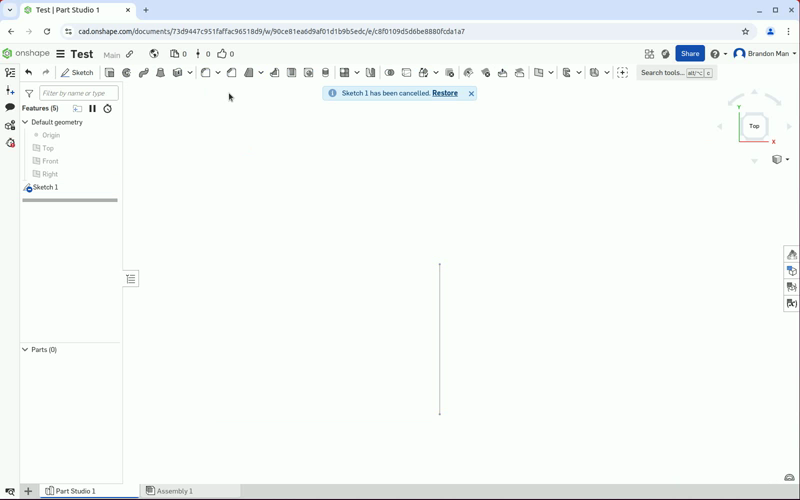
key(shift+s)
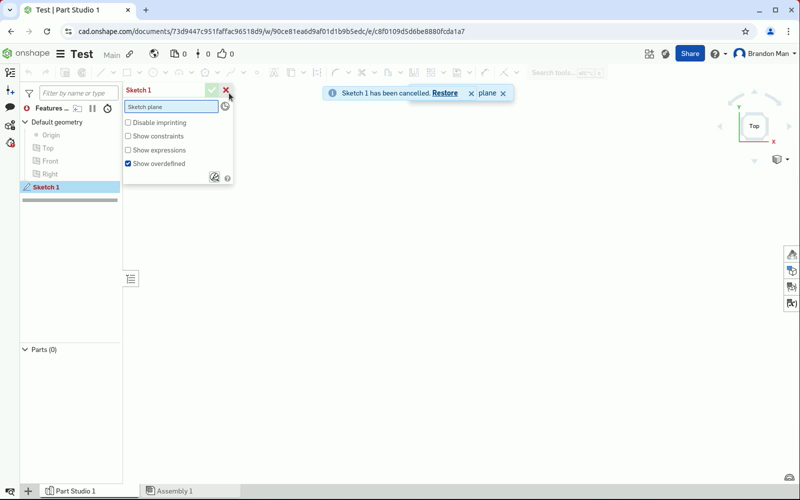
mouse_move(73, 150)
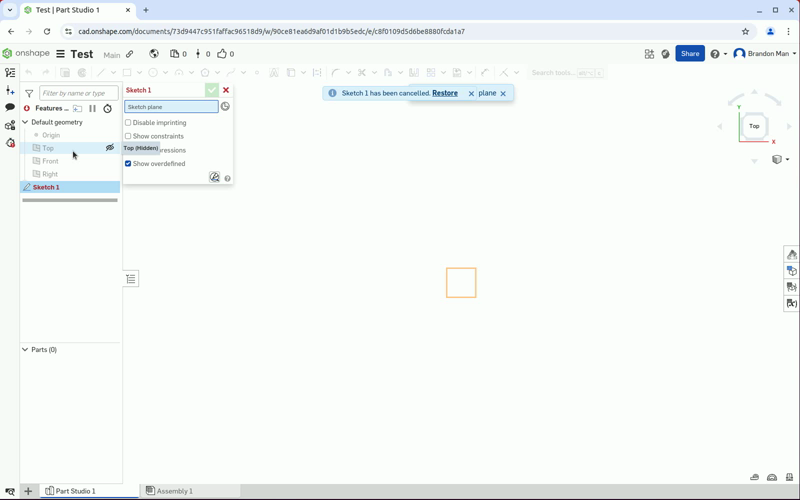
click(73, 150)
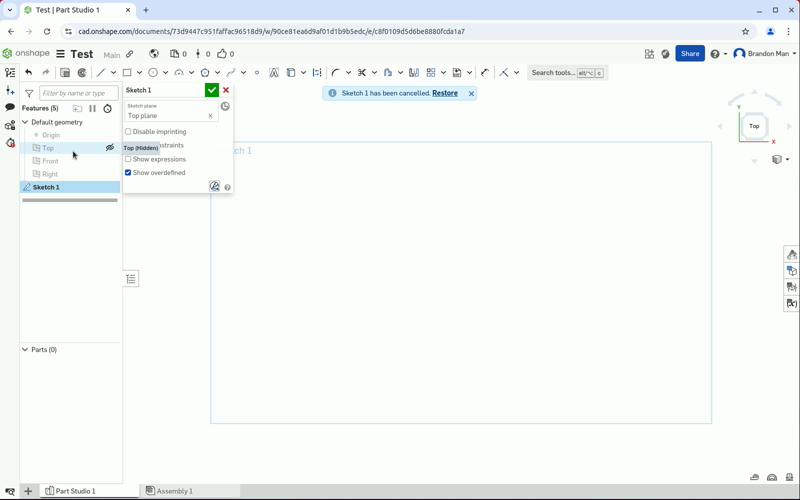
mouse_move(73, 352)
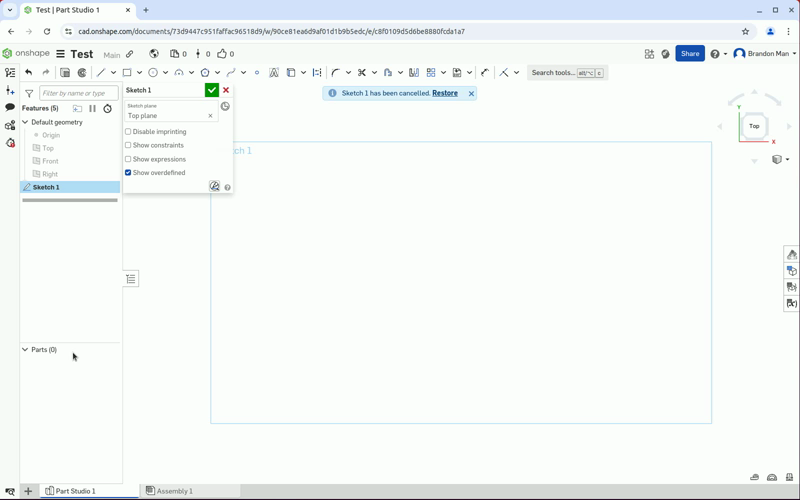
key(y)
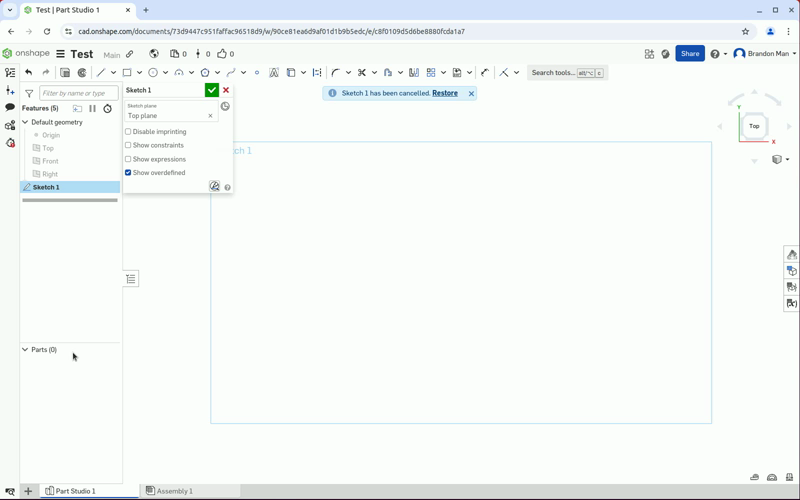
key(l)
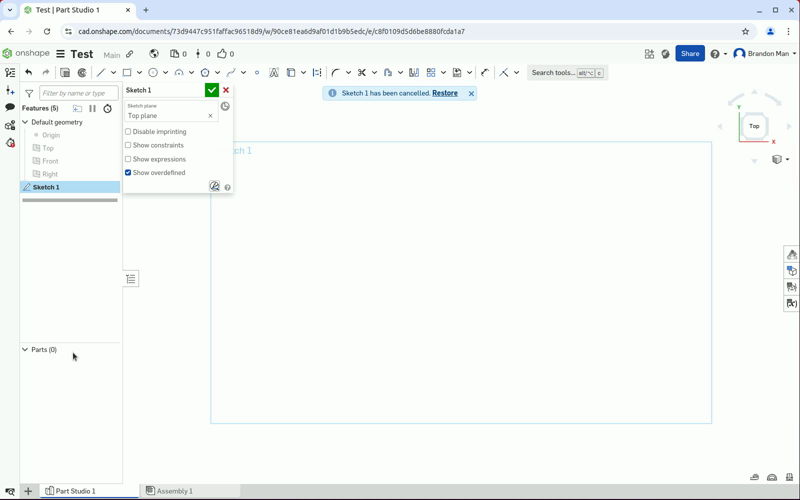
key_down(shift)
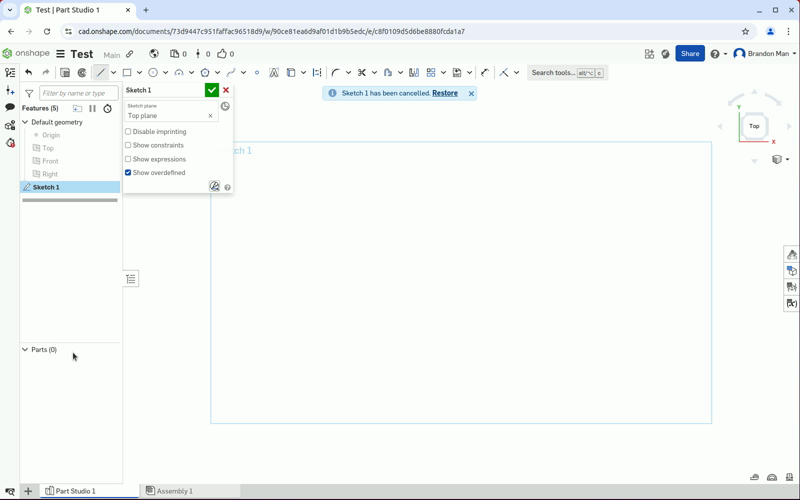
mouse_move(359, 395)
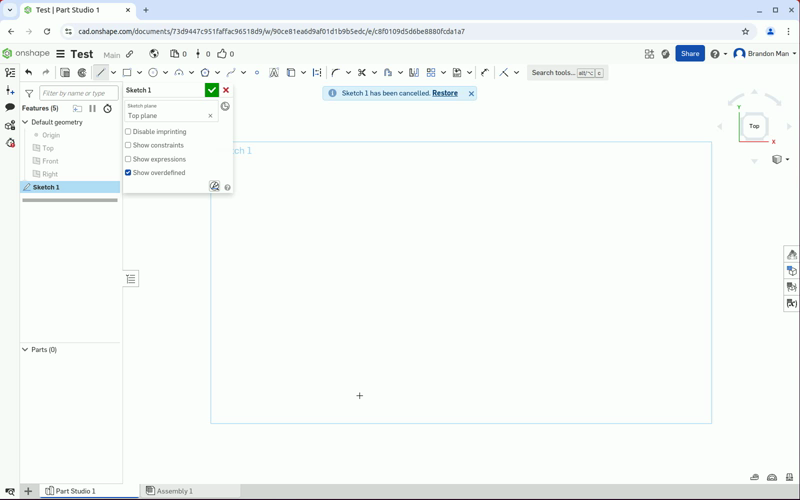
click(359, 395)
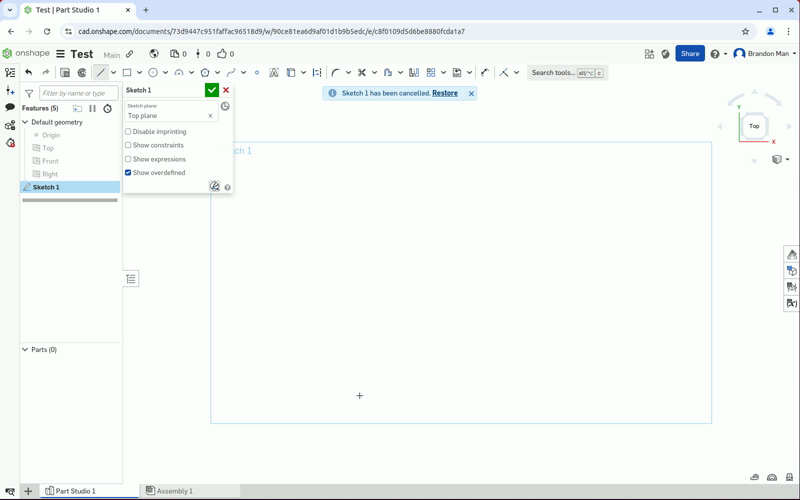
key_up(shift)
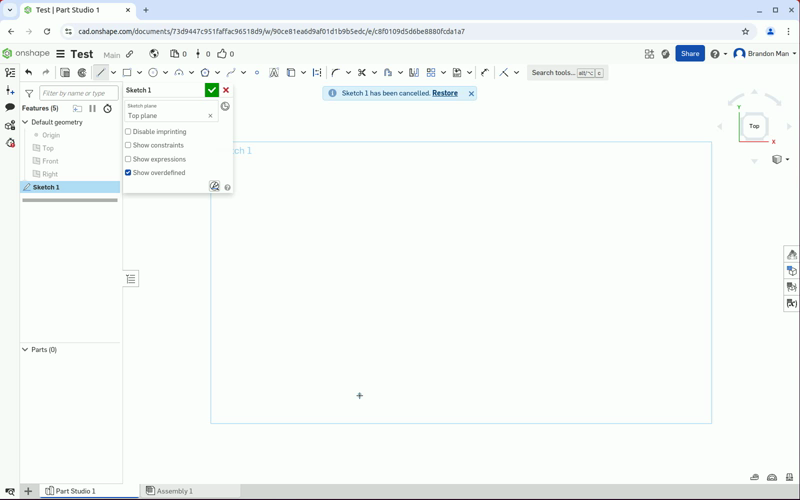
key_down(shift)
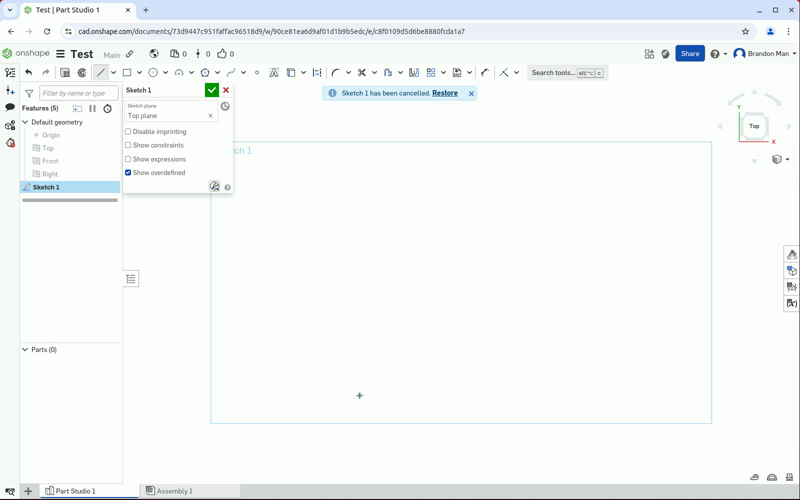
mouse_move(389, 395)
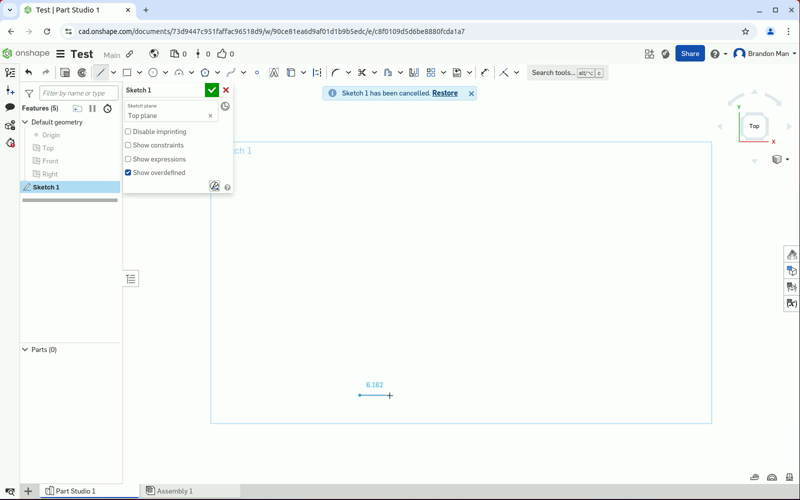
mouse_move(390, 395)
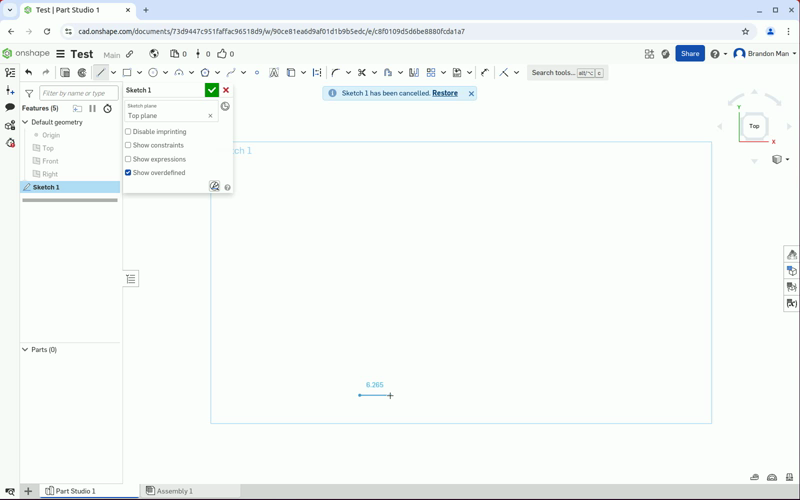
click(390, 395)
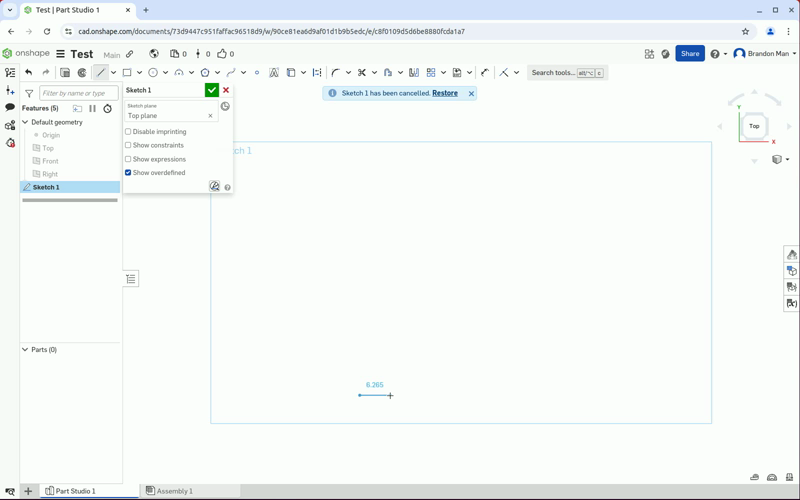
key_up(shift)
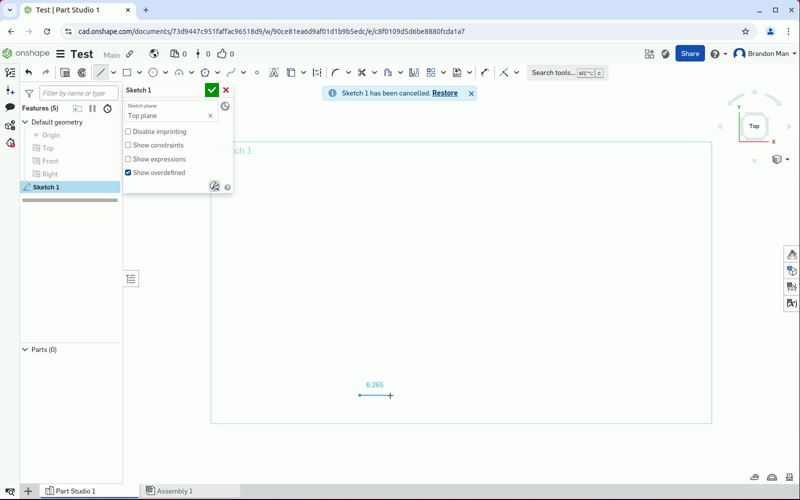
key_down(shift)
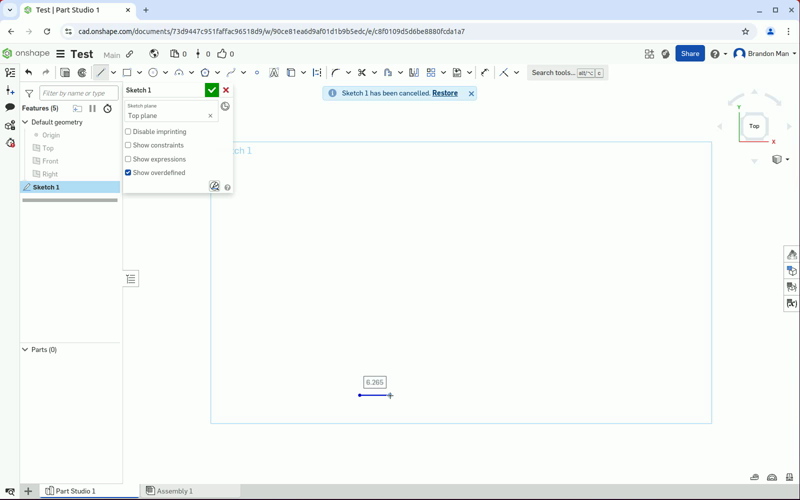
mouse_move(420, 395)
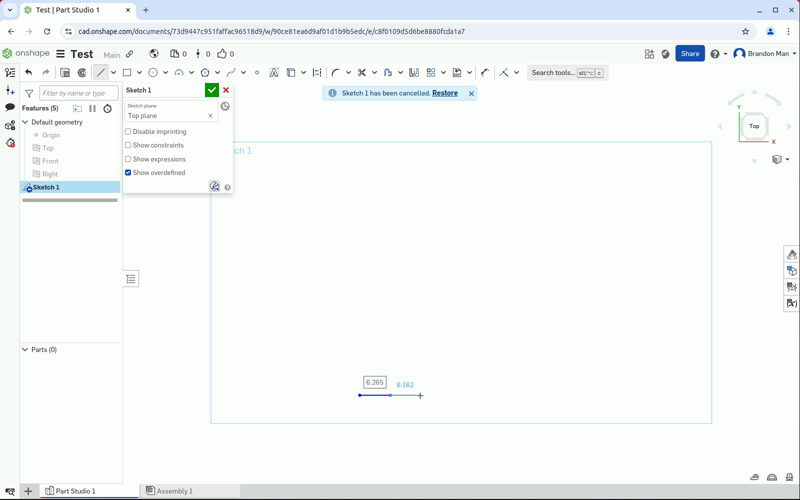
mouse_move(390, 365)
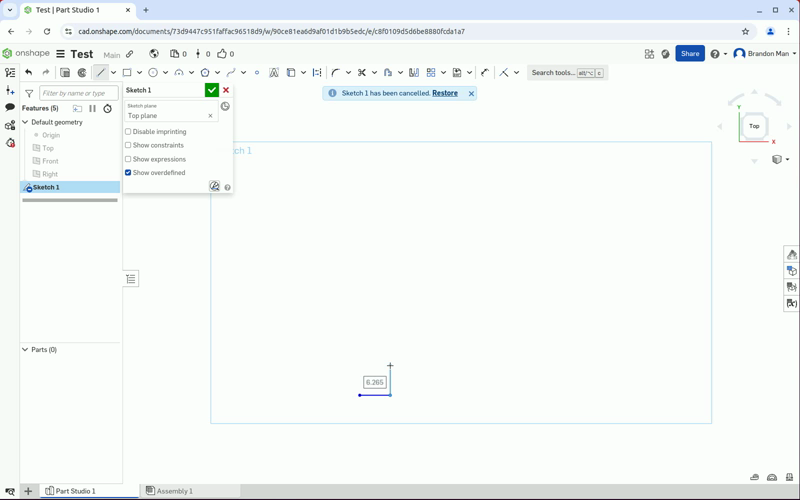
click(390, 365)
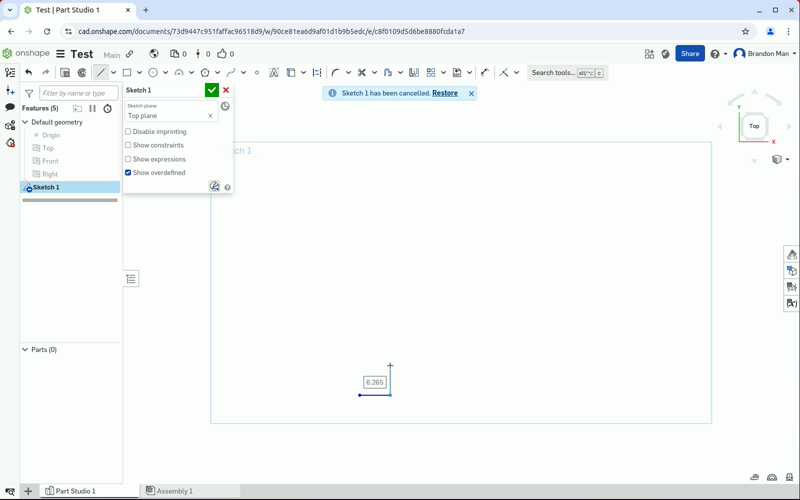
key_up(shift)
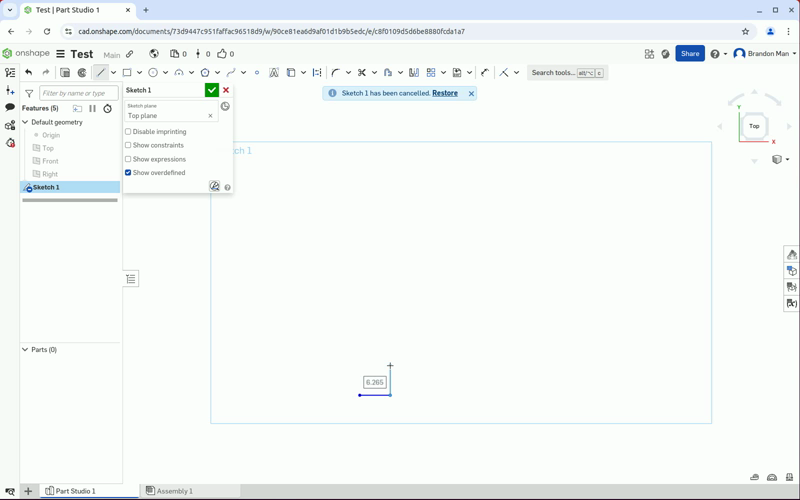
key_down(shift)
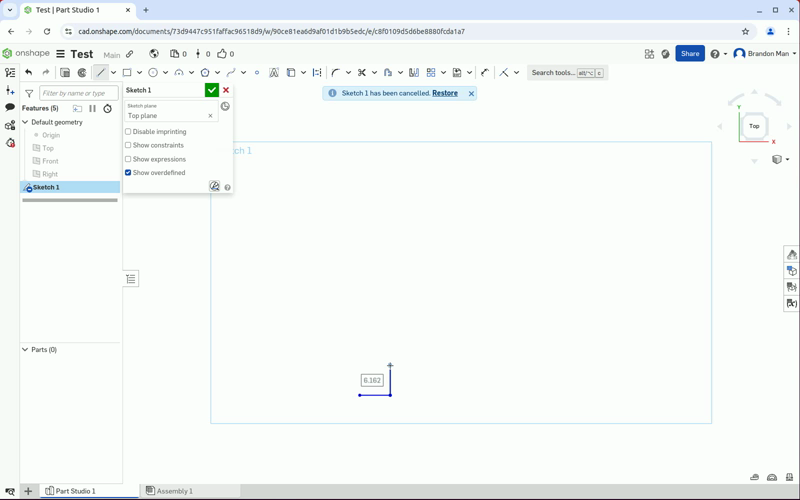
mouse_move(420, 365)
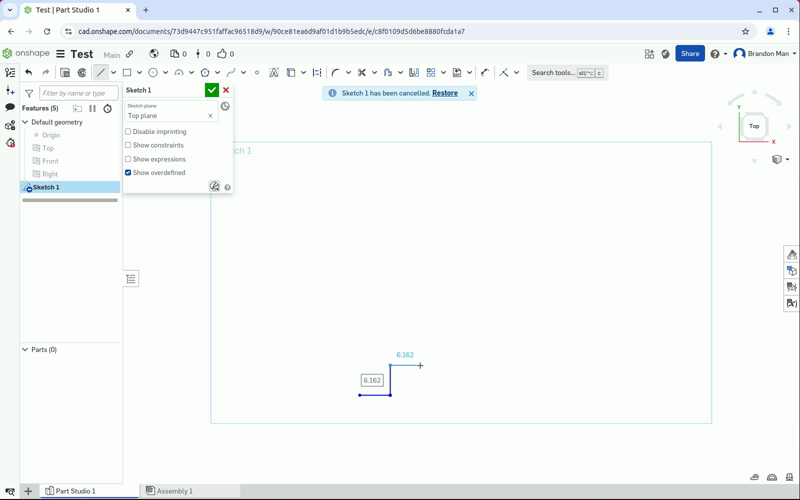
mouse_move(359, 365)
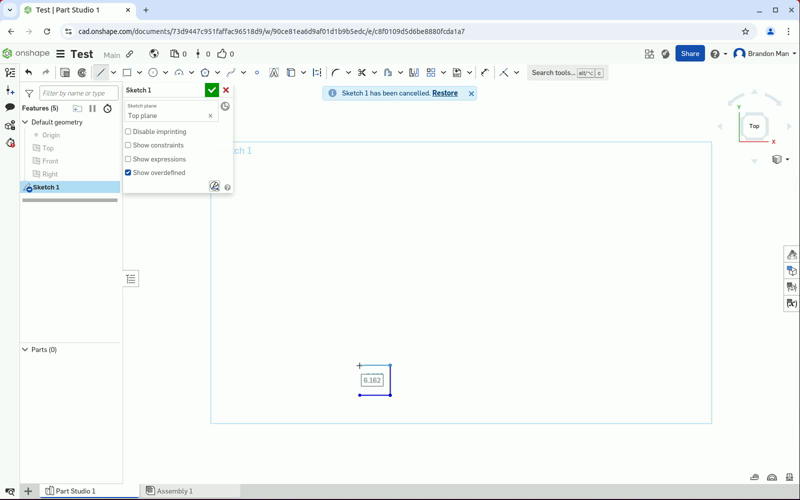
click(359, 365)
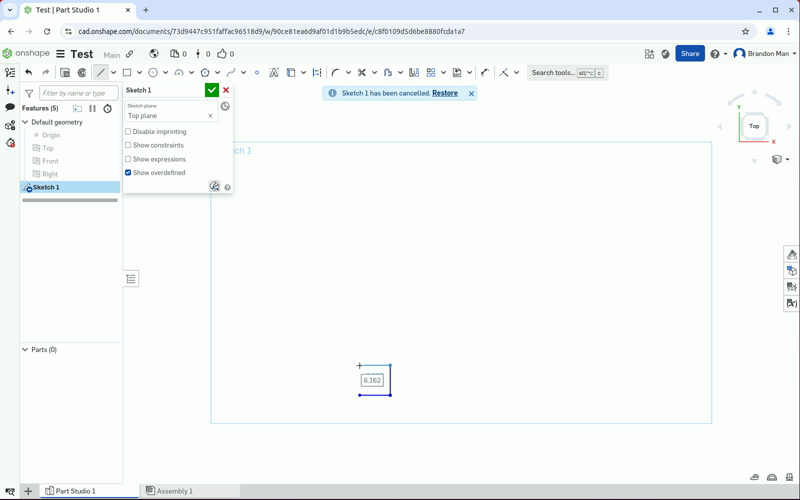
key_up(shift)
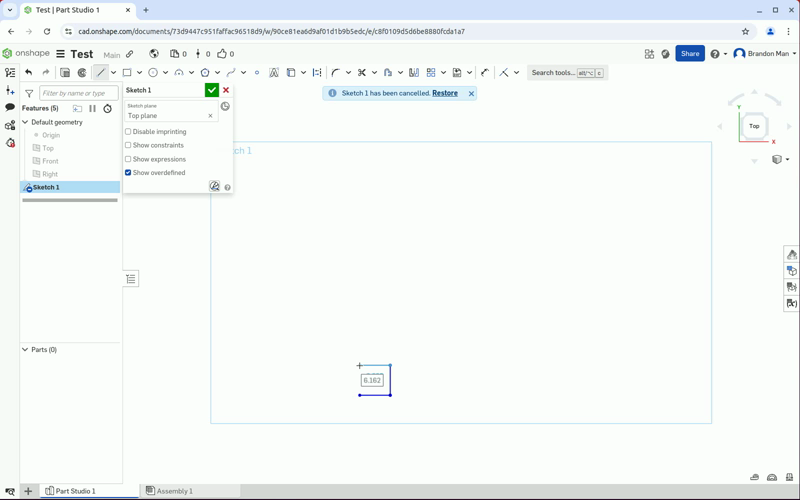
mouse_move(389, 365)
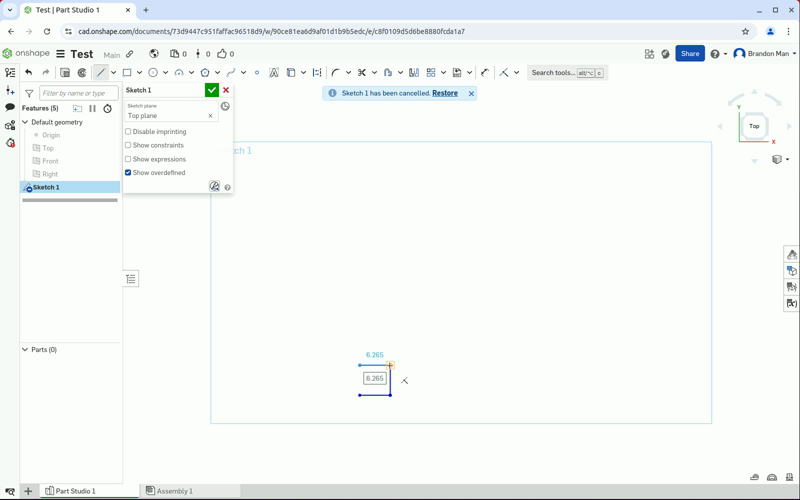
key_down(shift)
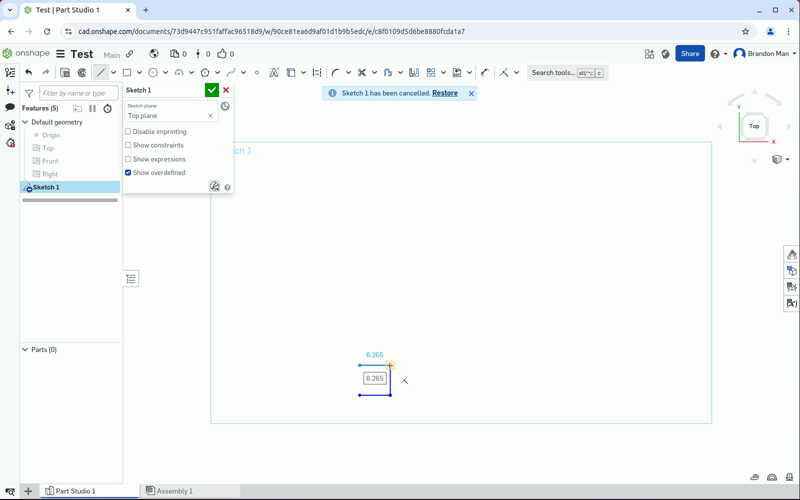
mouse_move(359, 395)
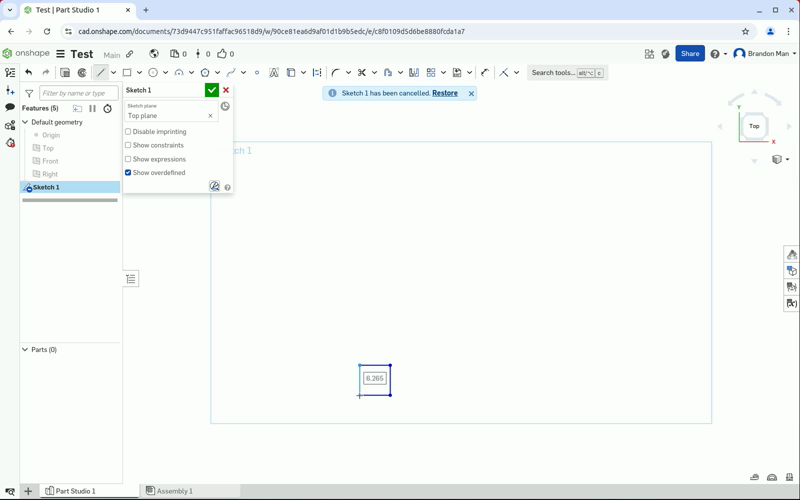
key_up(shift)
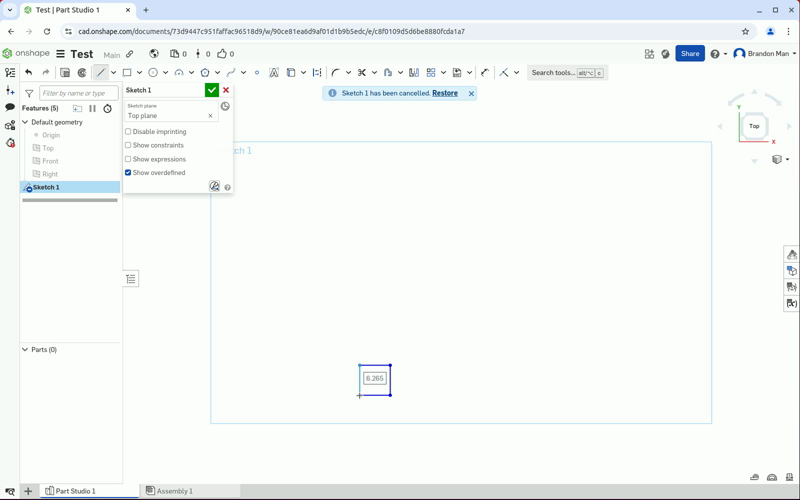
click(359, 395)
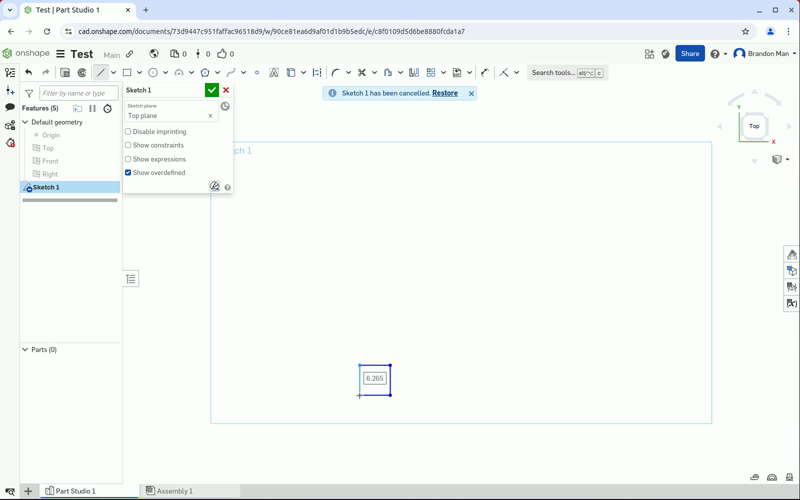
key(esc)
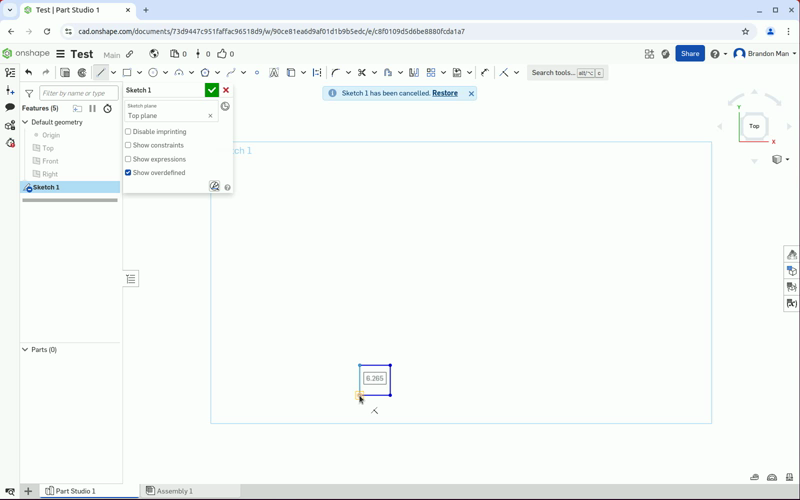
mouse_move(377, 390)
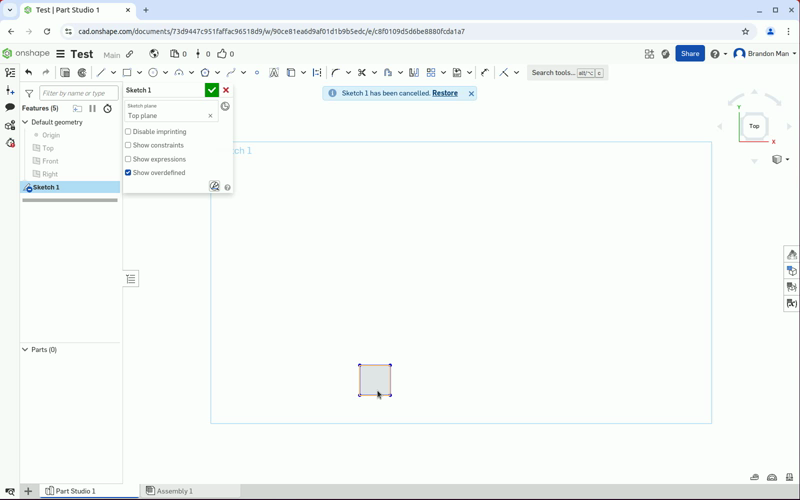
scroll(6)
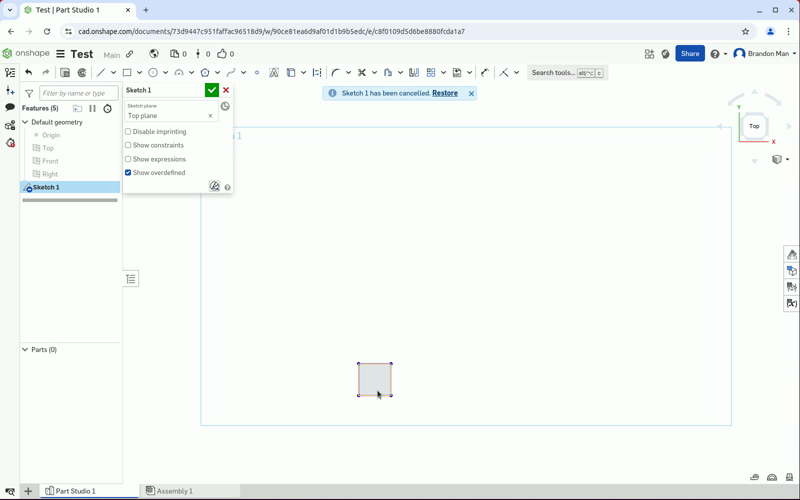
scroll(6)
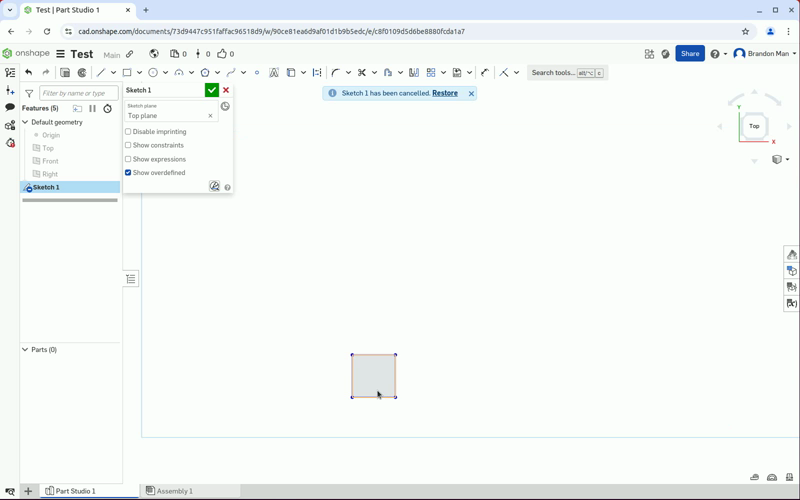
scroll(6)
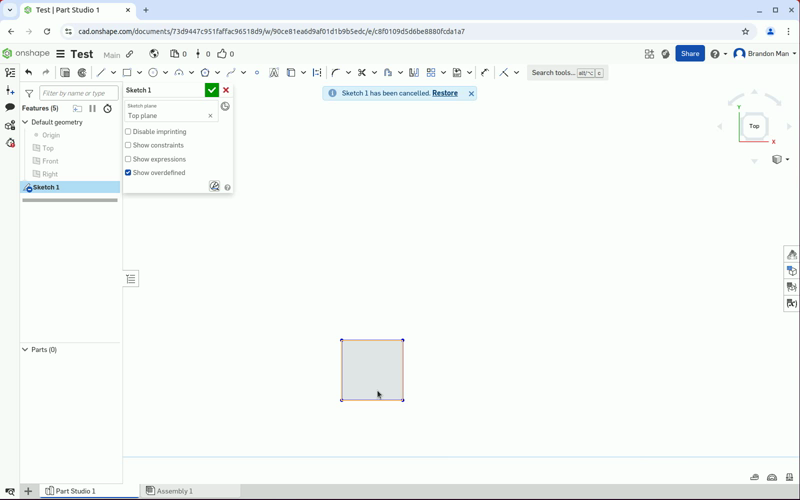
scroll(6)
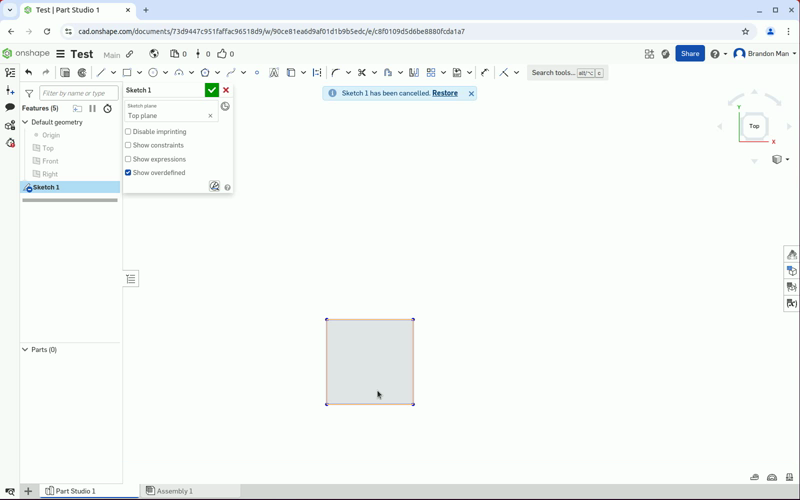
scroll(6)
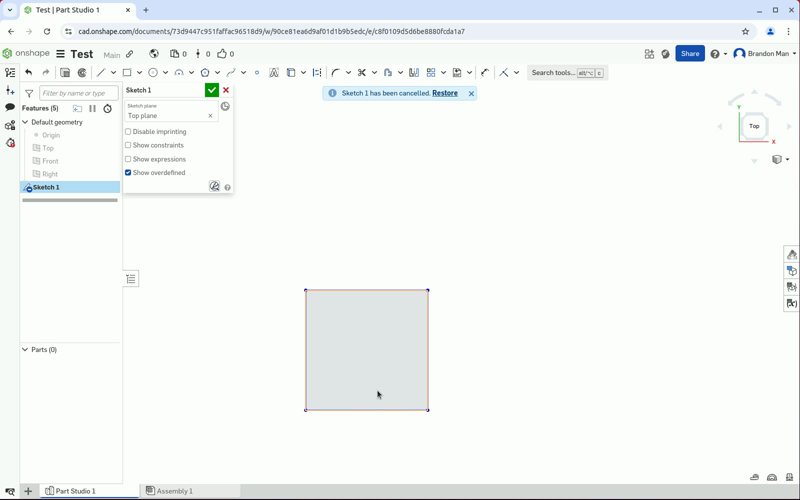
scroll(6)
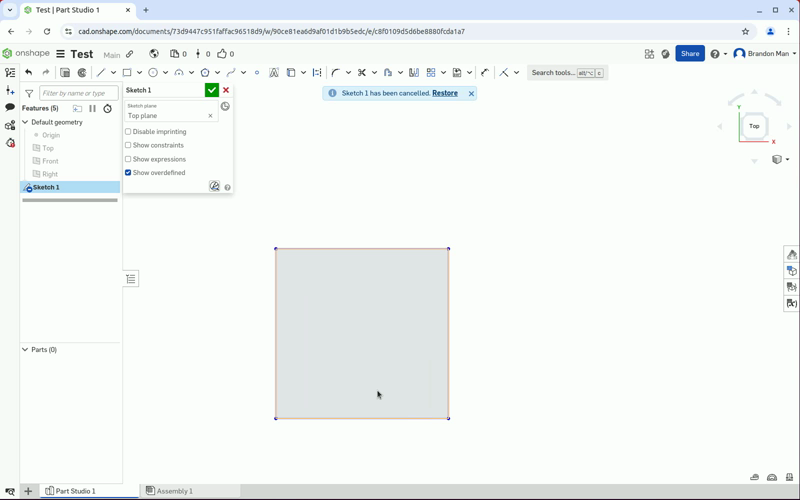
scroll(6)
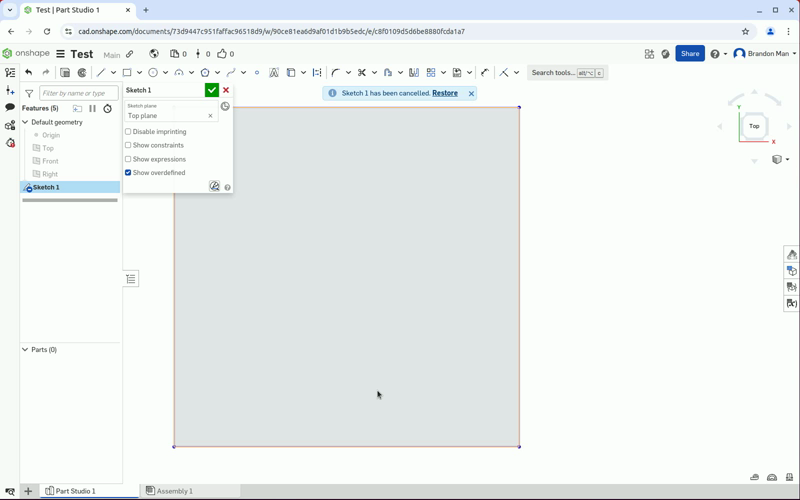
click(377, 390)
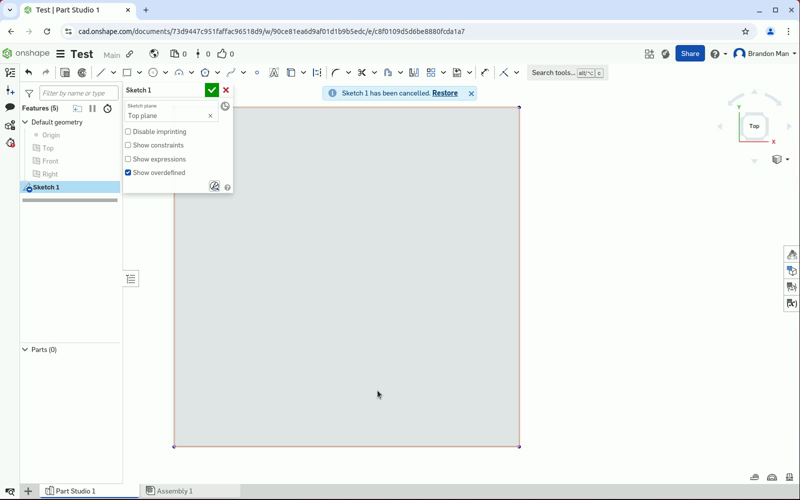
scroll(-6)
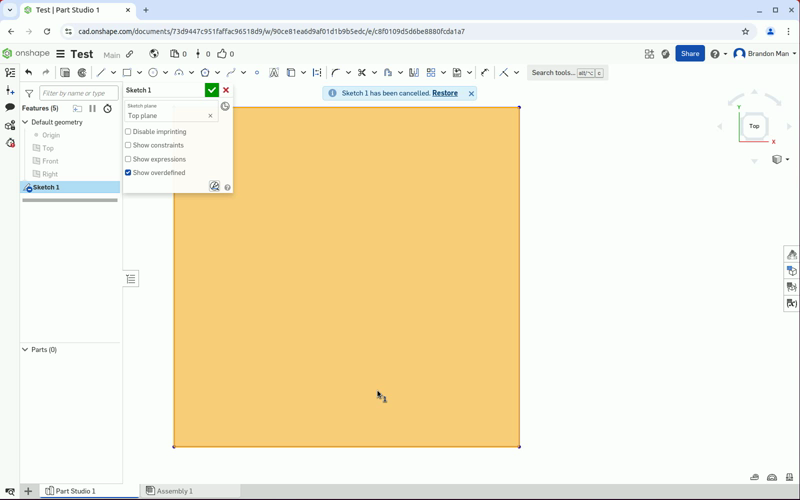
scroll(-6)
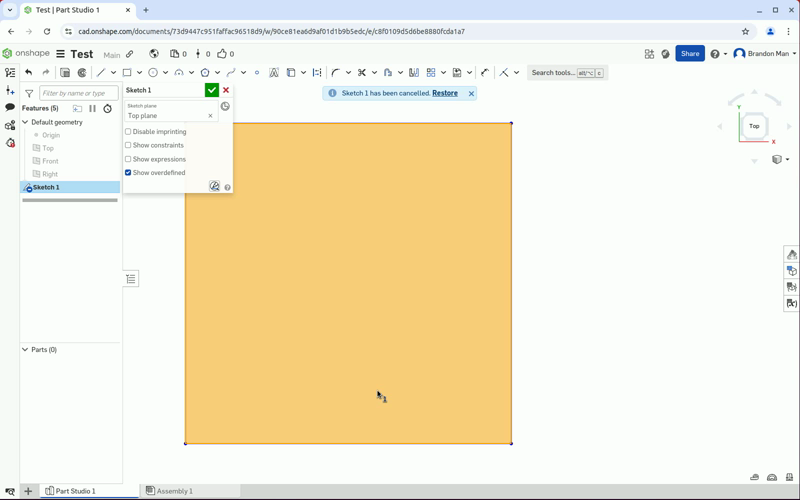
scroll(-6)
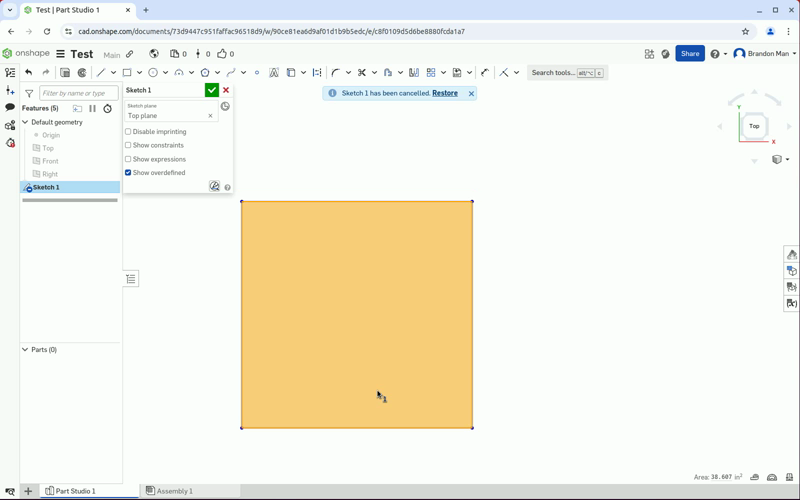
scroll(-6)
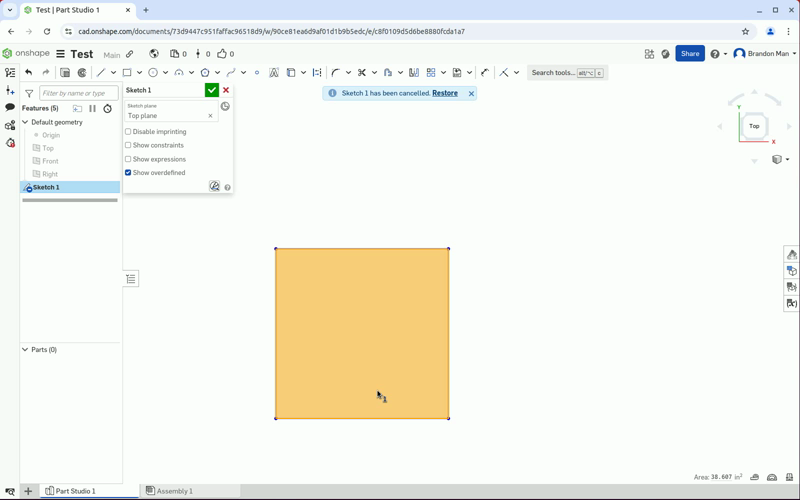
scroll(-6)
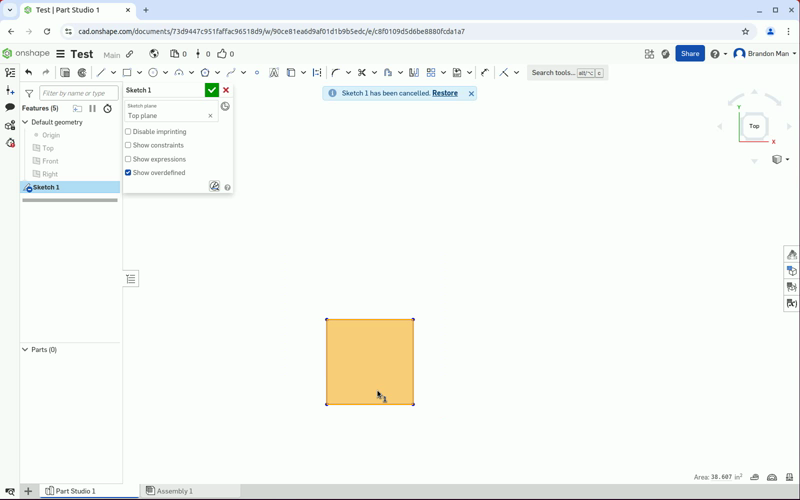
scroll(-6)
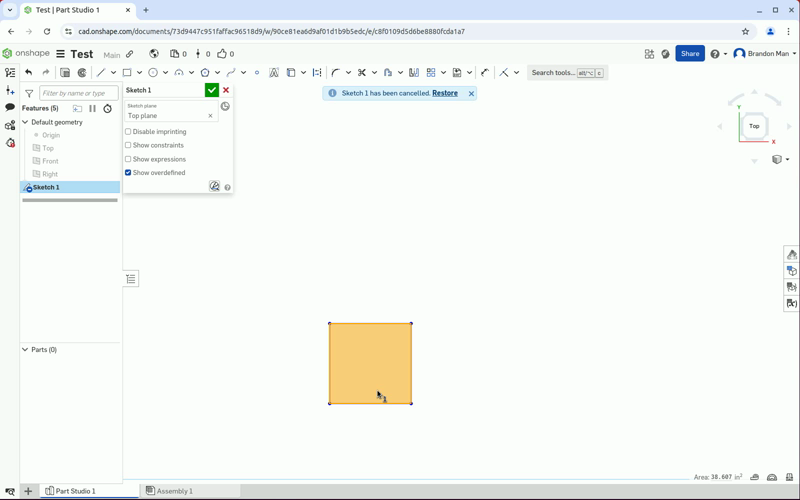
scroll(-6)
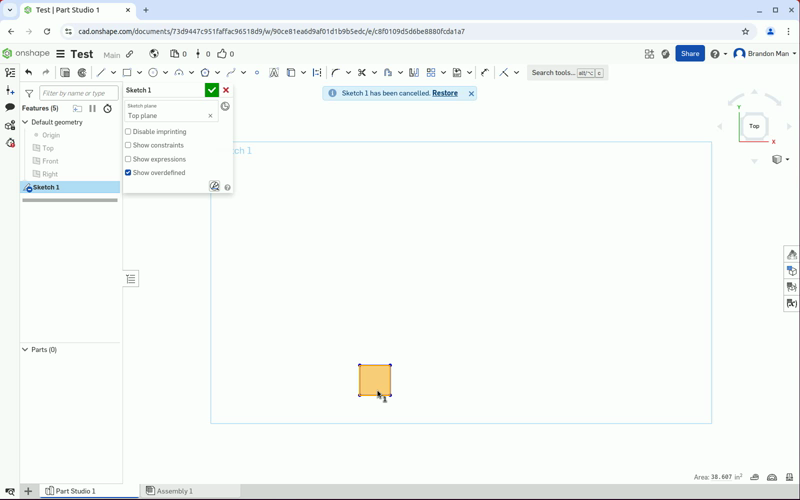
mouse_move(73, 352)
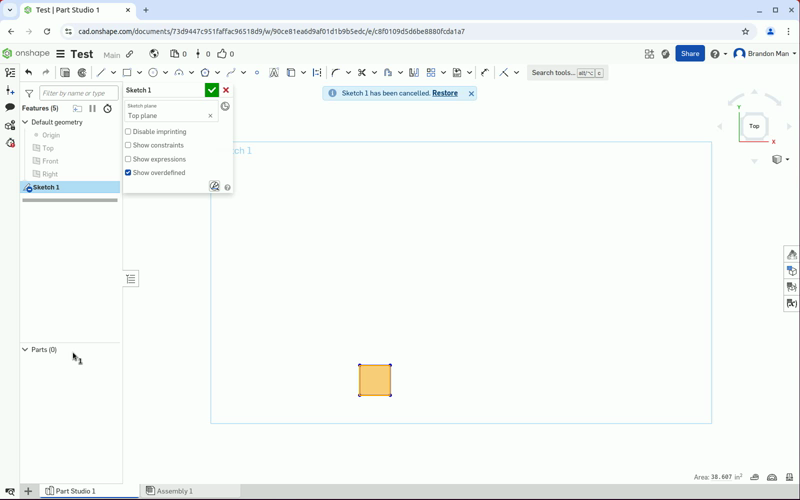
key(shift+y)
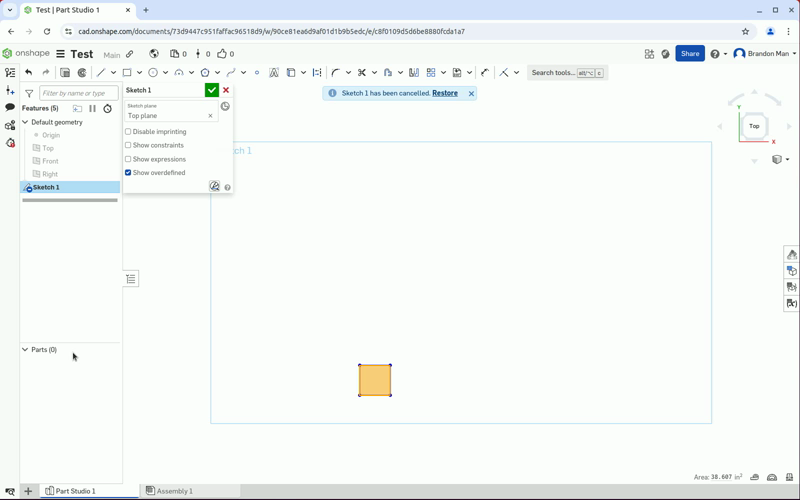
key(shift+e)
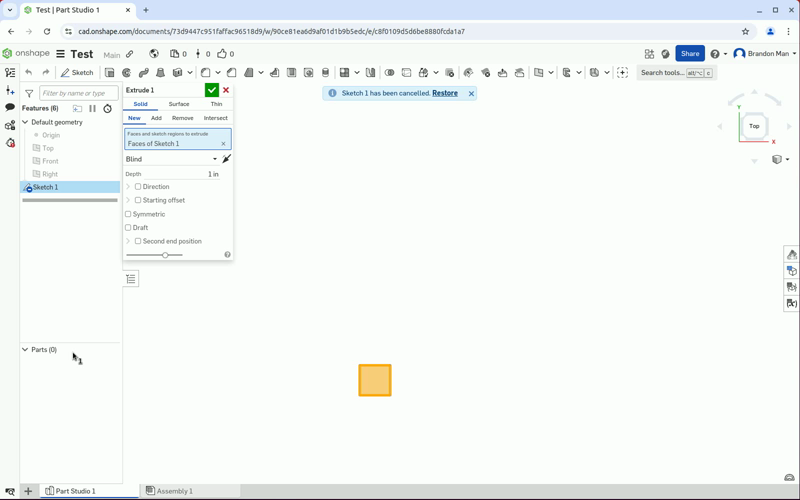
mouse_move(143, 106)
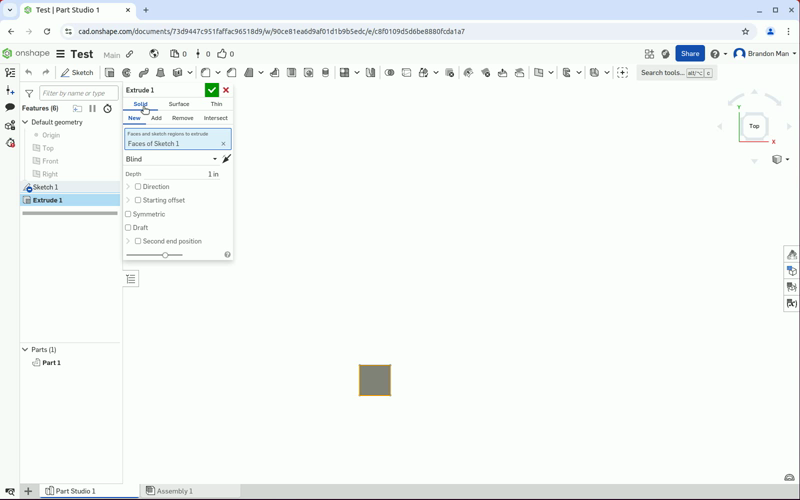
click(143, 106)
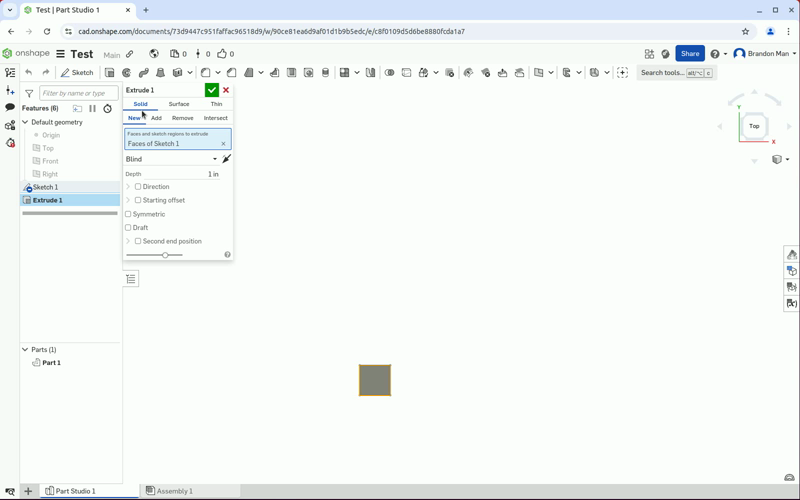
mouse_move(137, 120)
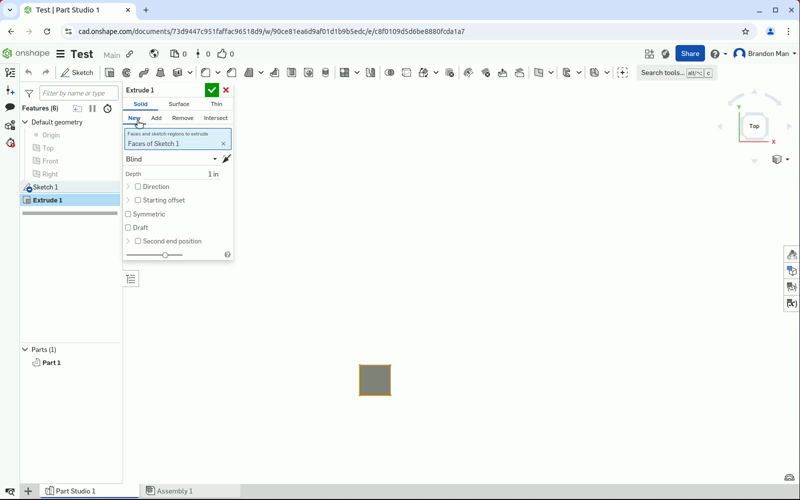
click(137, 120)
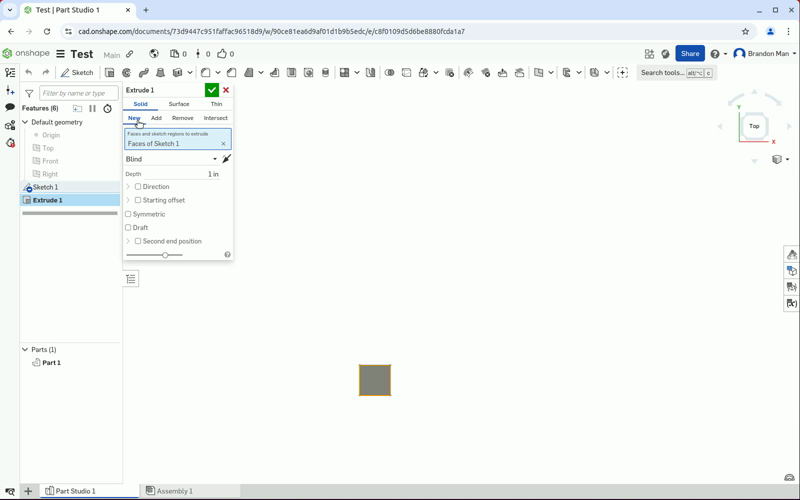
key(tab, 4)
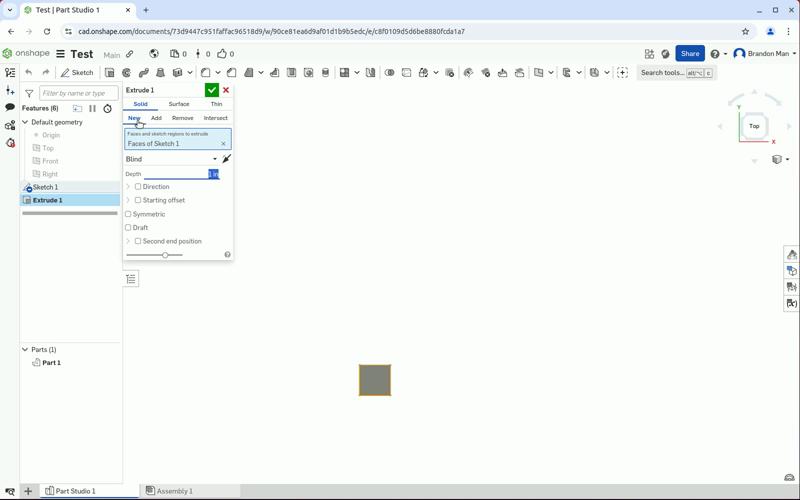
text(6.018)
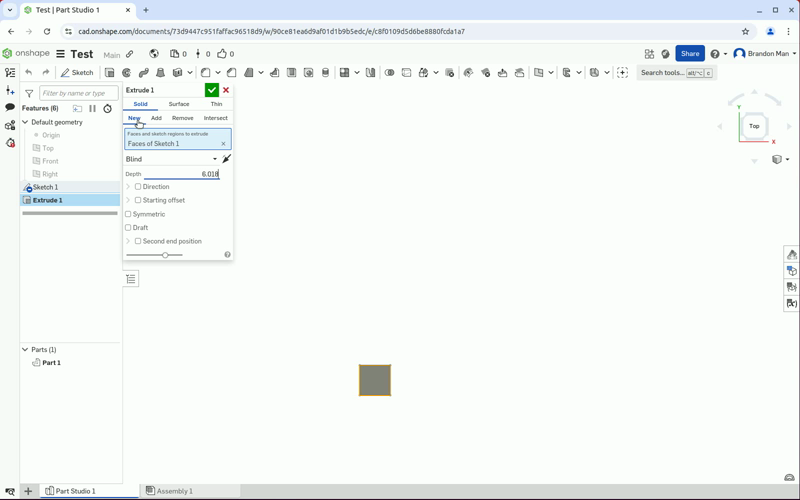
key(enter)
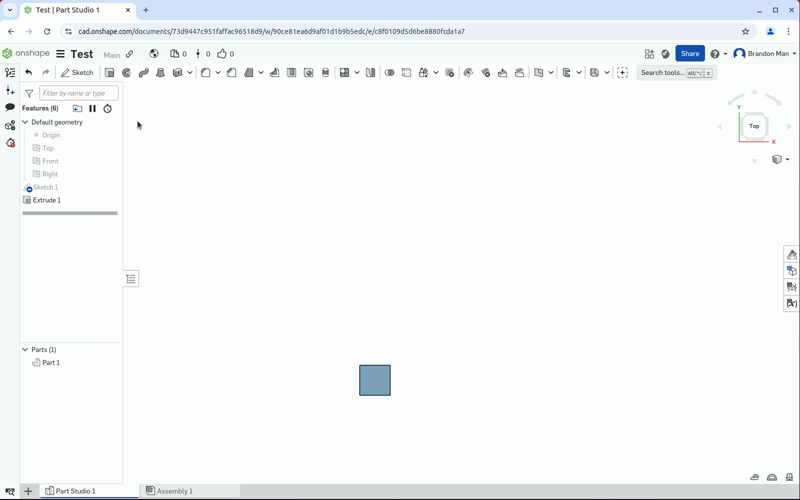
key(shift+h)
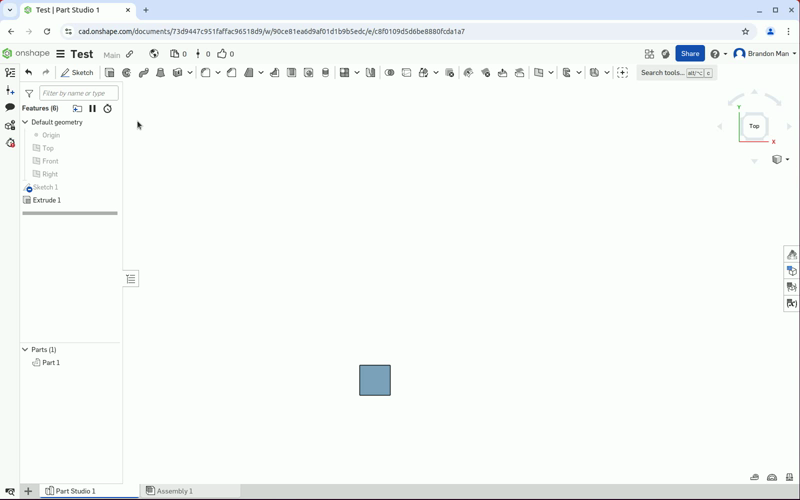
key(shift+h)
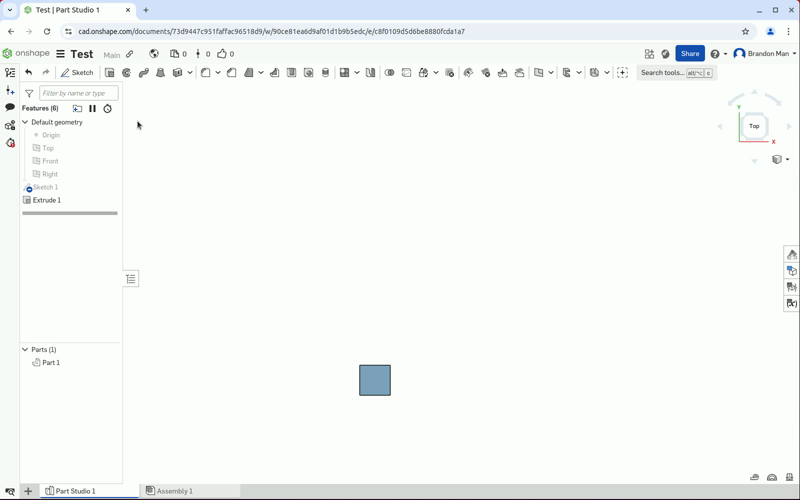
mouse_move(73, 189)
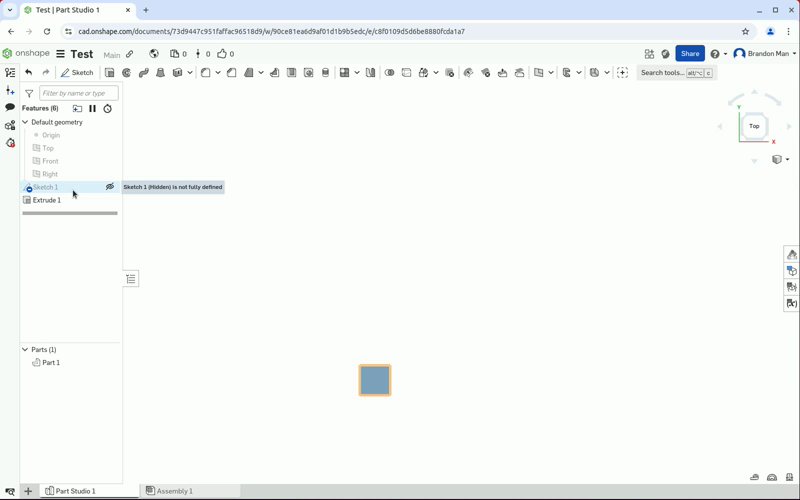
click(73, 189)
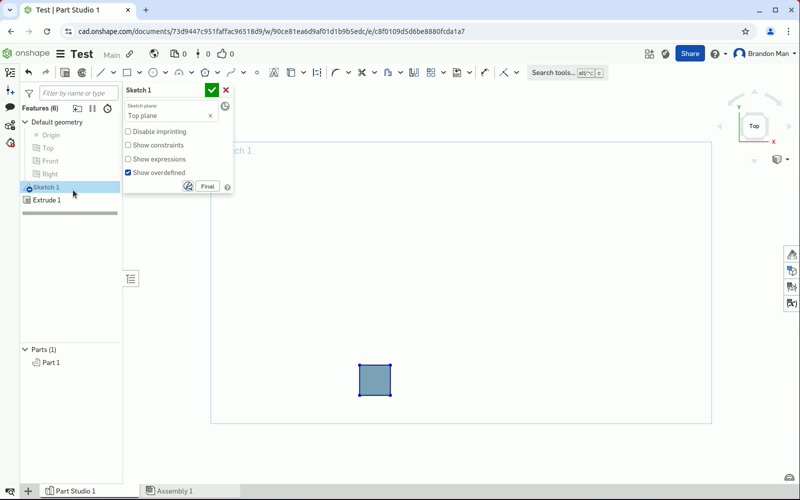
mouse_move(229, 92)
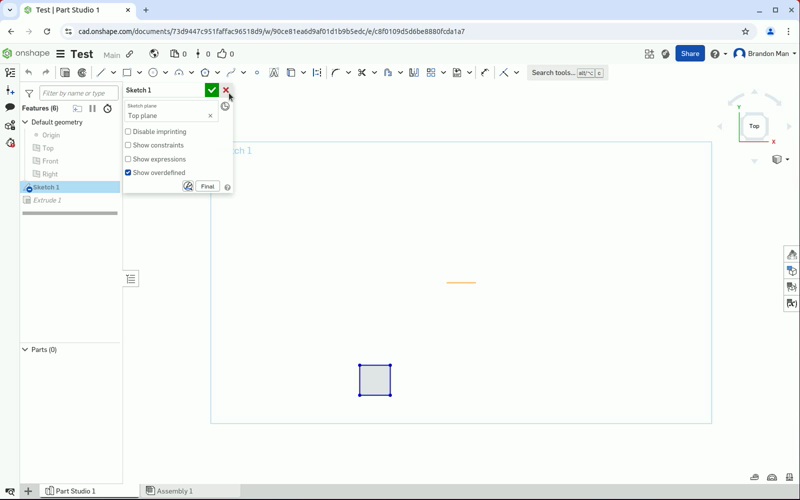
click(229, 92)
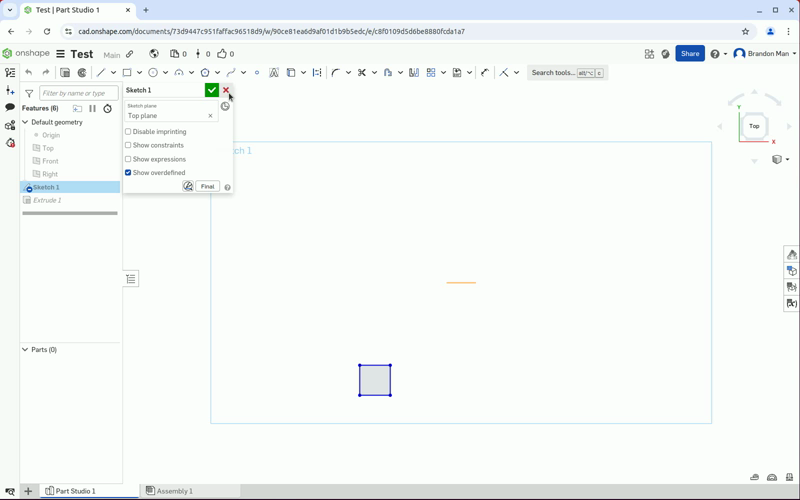
key(shift+s)
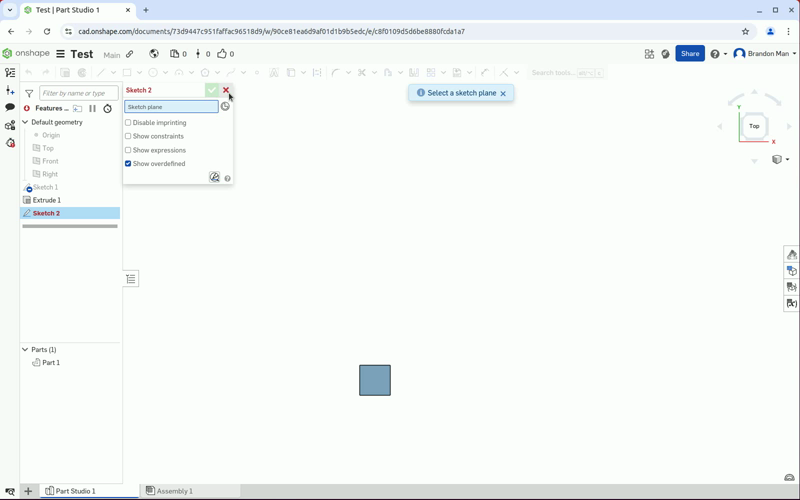
mouse_move(73, 150)
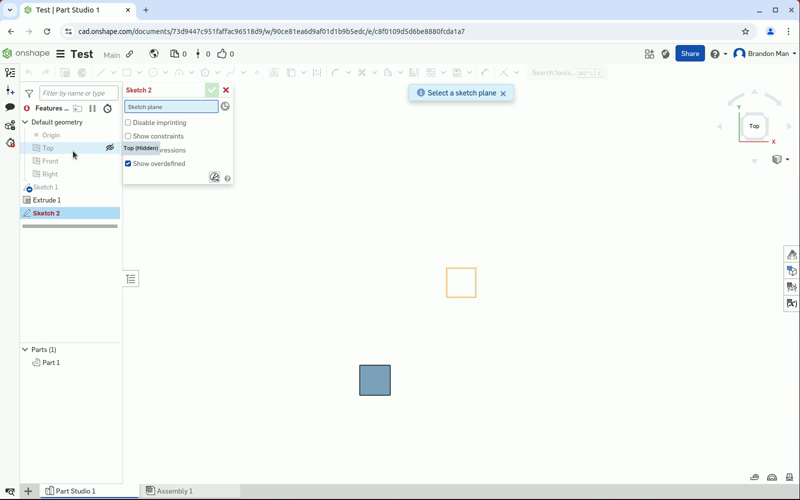
click(73, 150)
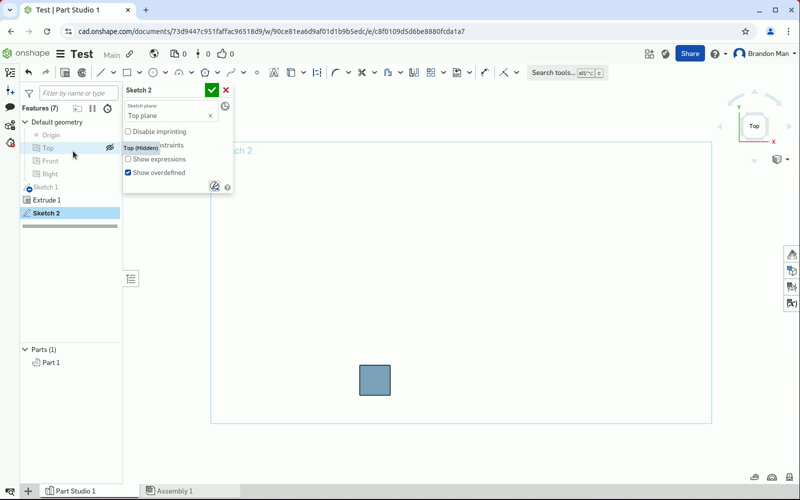
mouse_move(73, 352)
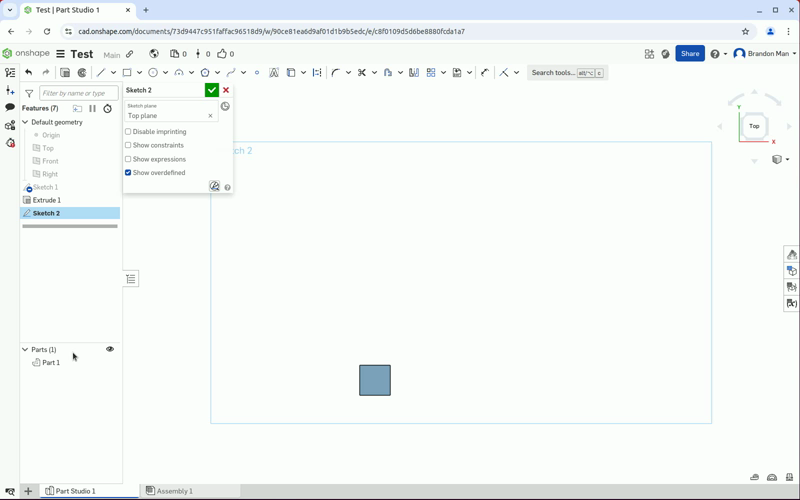
key(y)
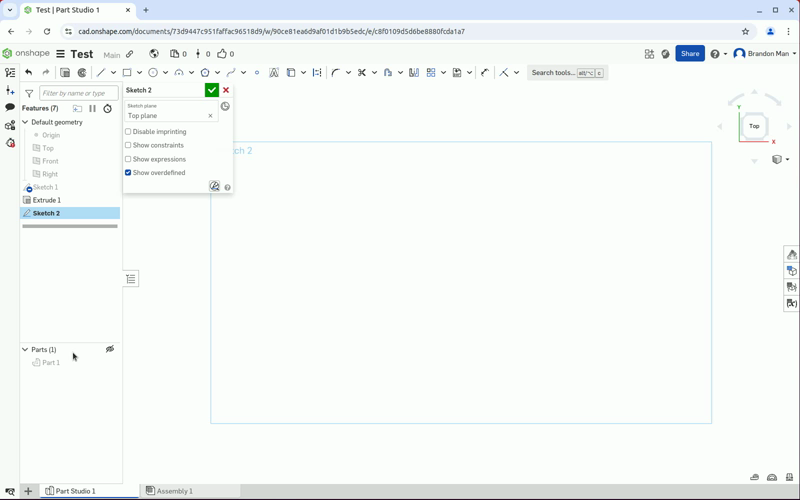
key(l)
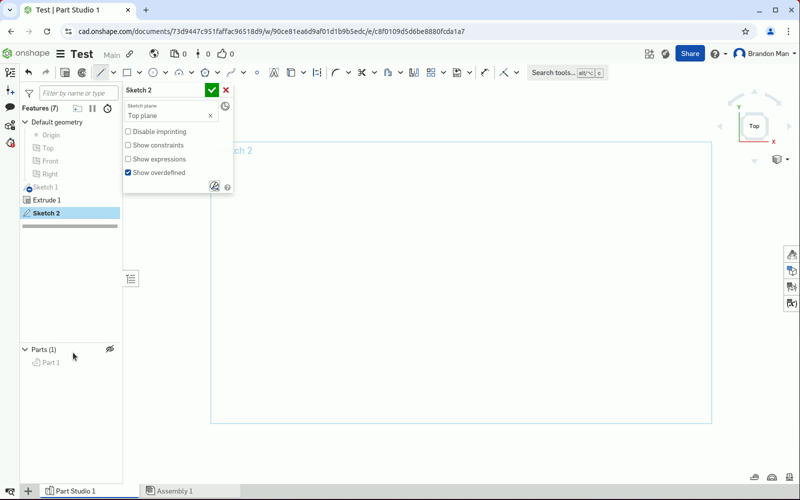
key_down(shift)
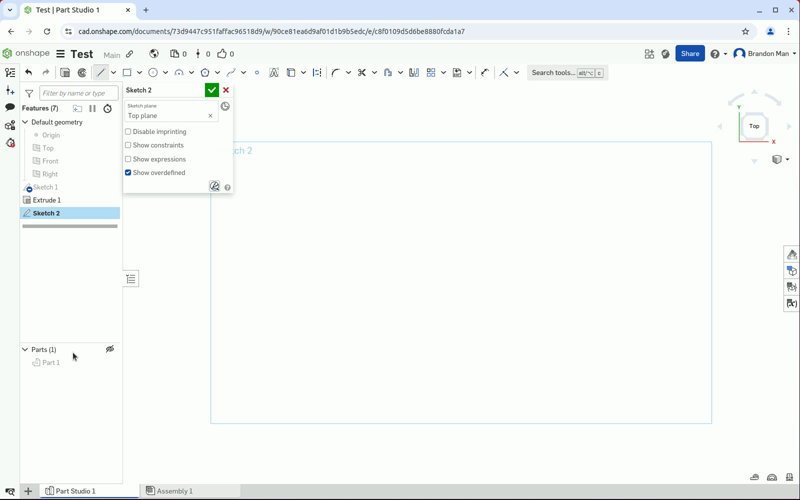
mouse_move(389, 395)
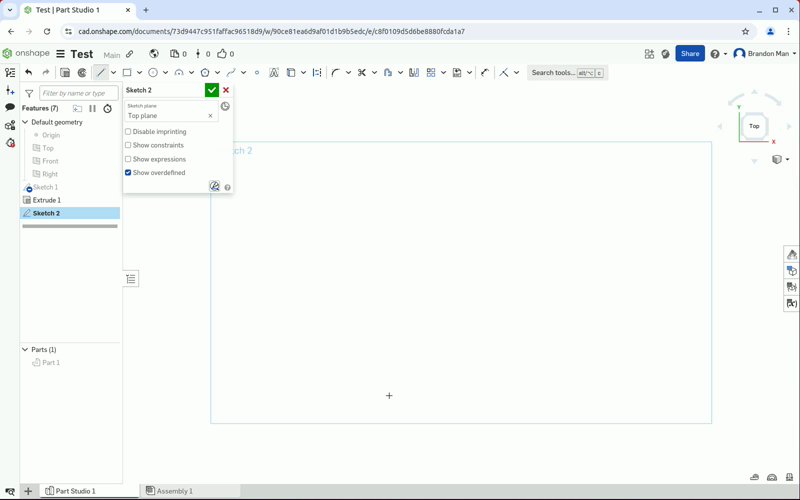
click(389, 395)
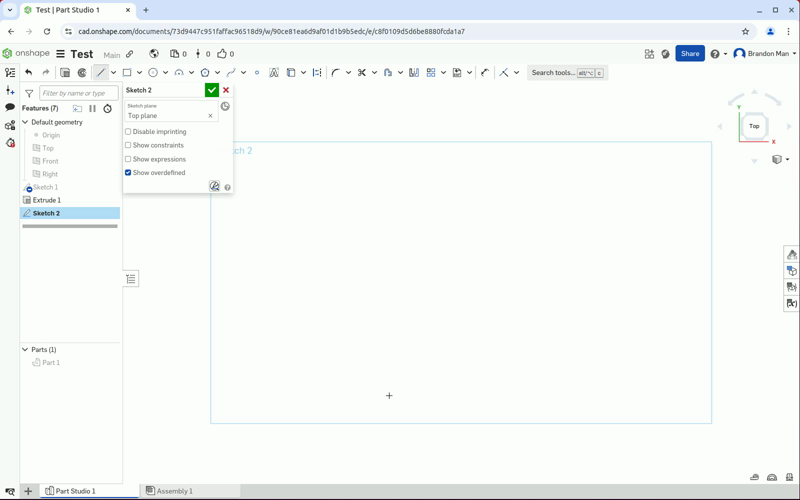
key_up(shift)
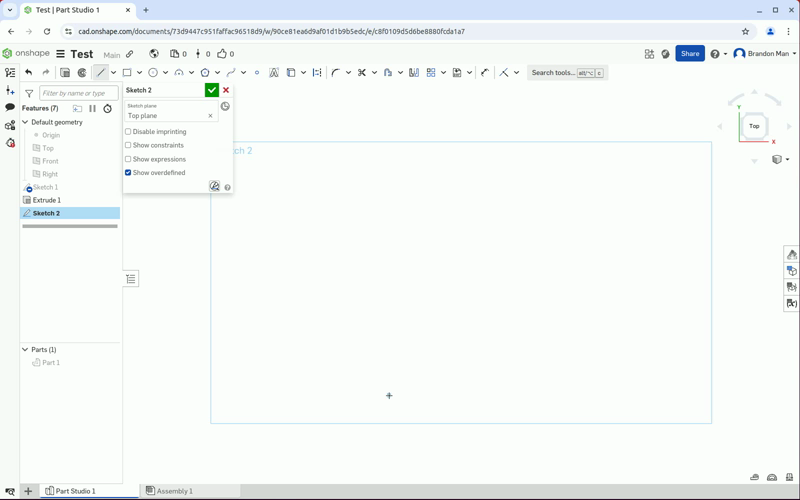
key_down(shift)
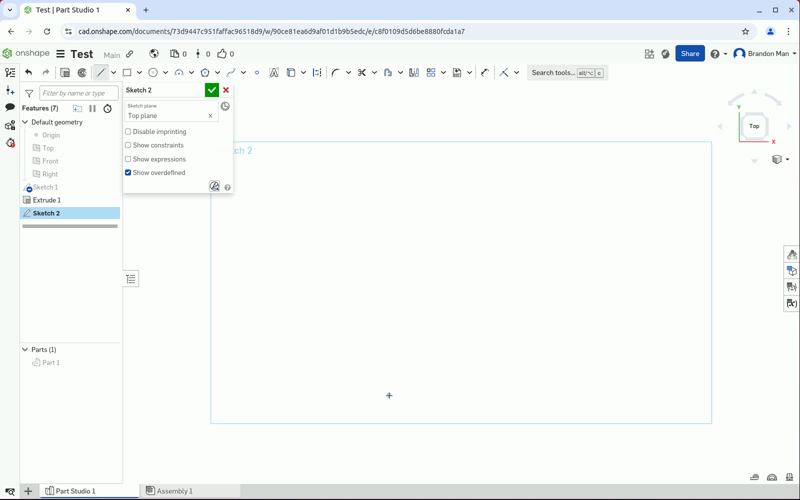
mouse_move(419, 395)
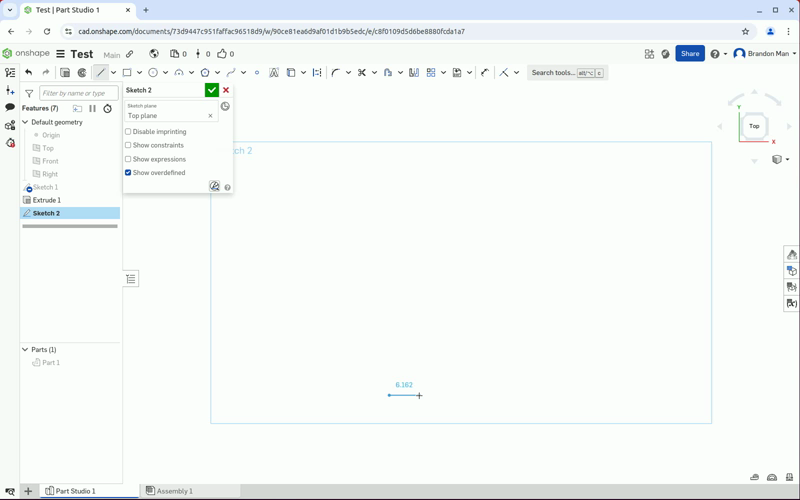
mouse_move(419, 395)
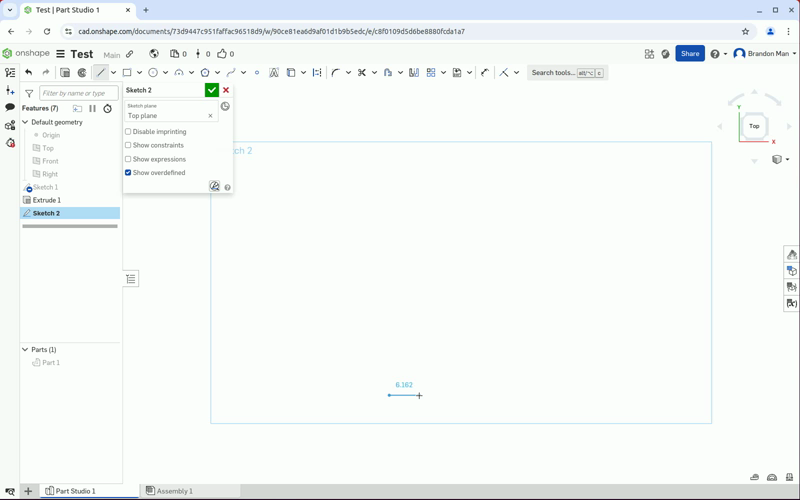
click(419, 395)
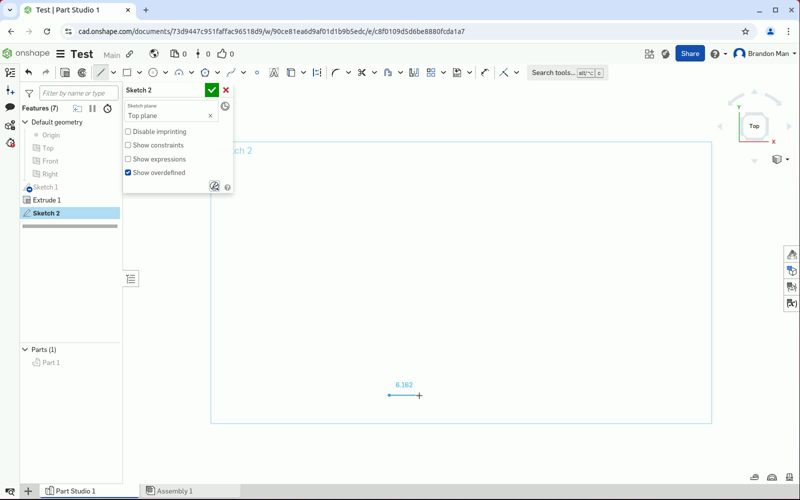
key_up(shift)
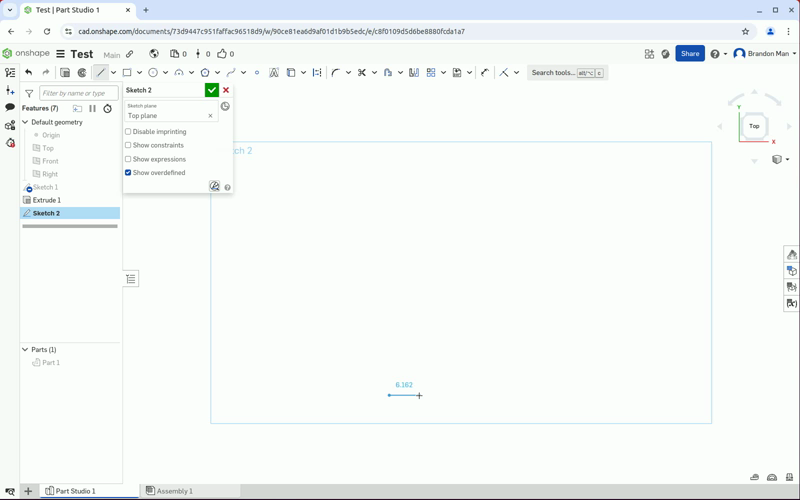
key_down(shift)
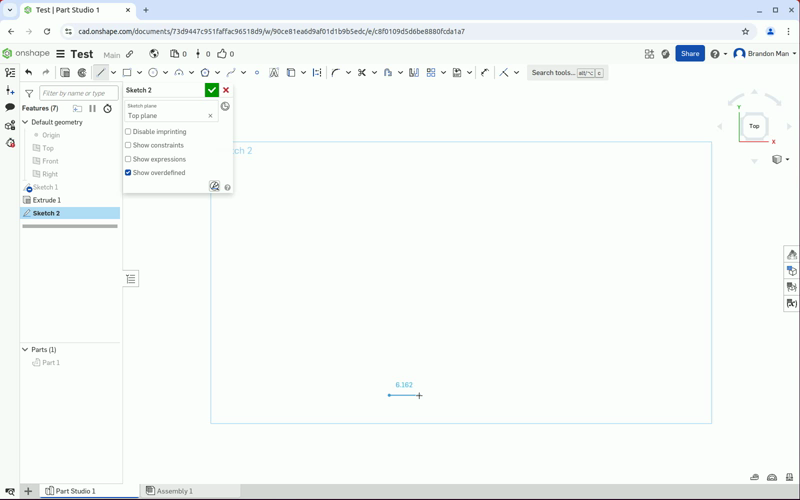
mouse_move(449, 395)
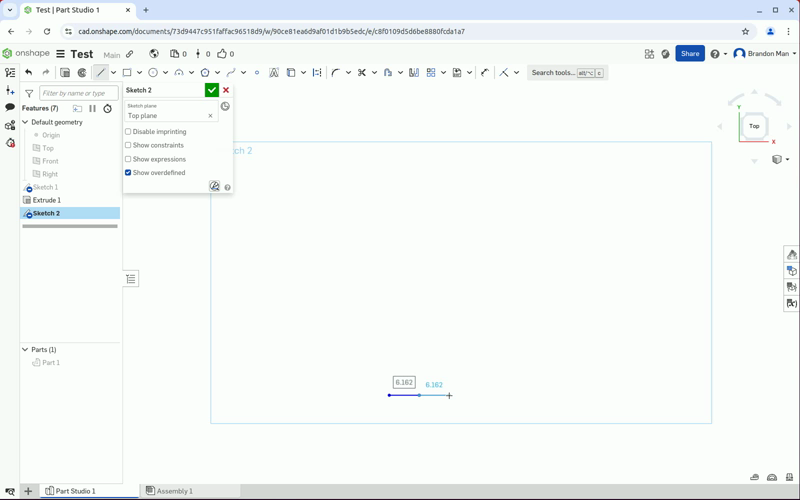
mouse_move(419, 365)
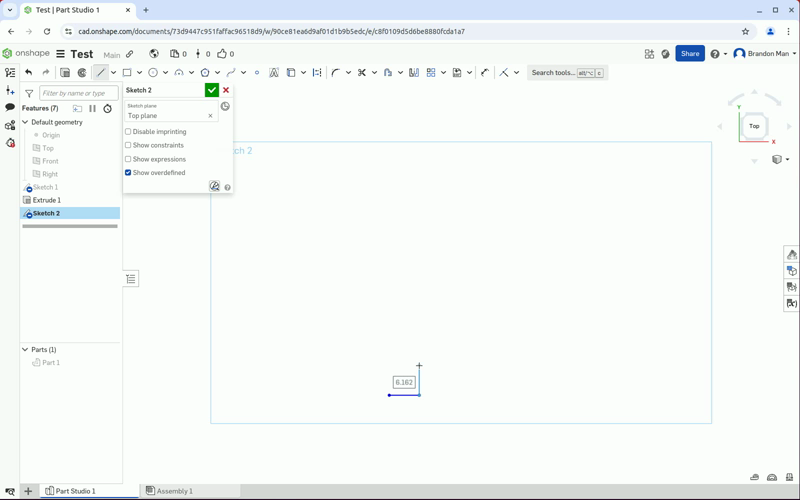
click(419, 365)
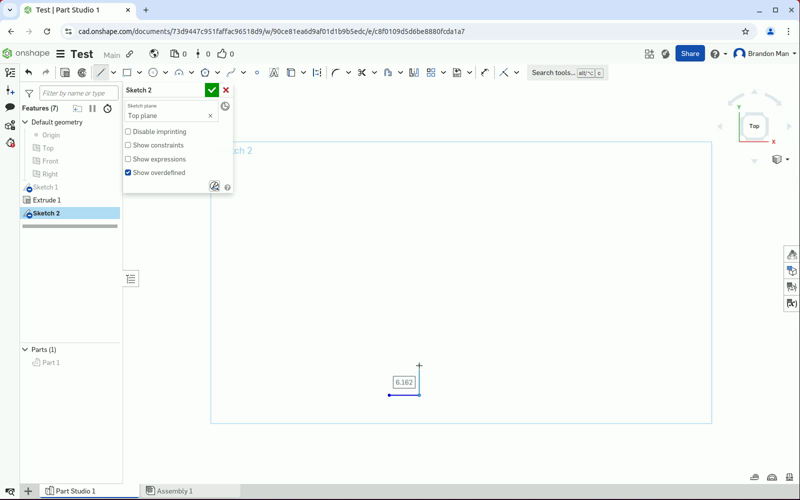
key_up(shift)
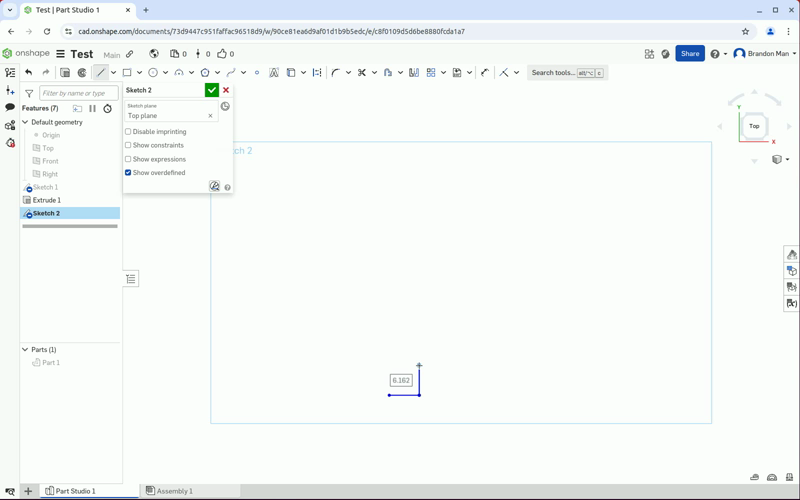
key_down(shift)
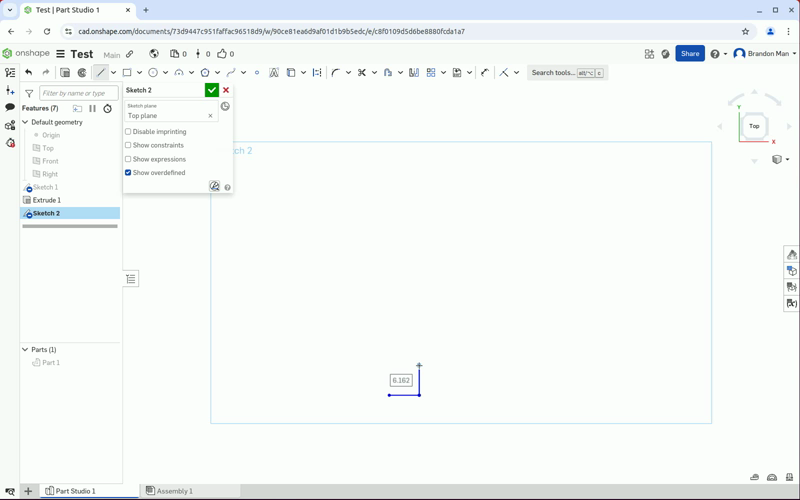
mouse_move(449, 365)
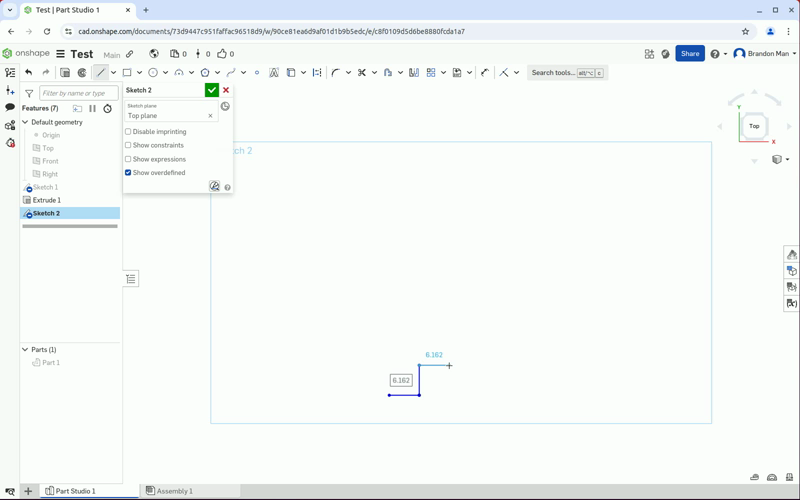
mouse_move(389, 365)
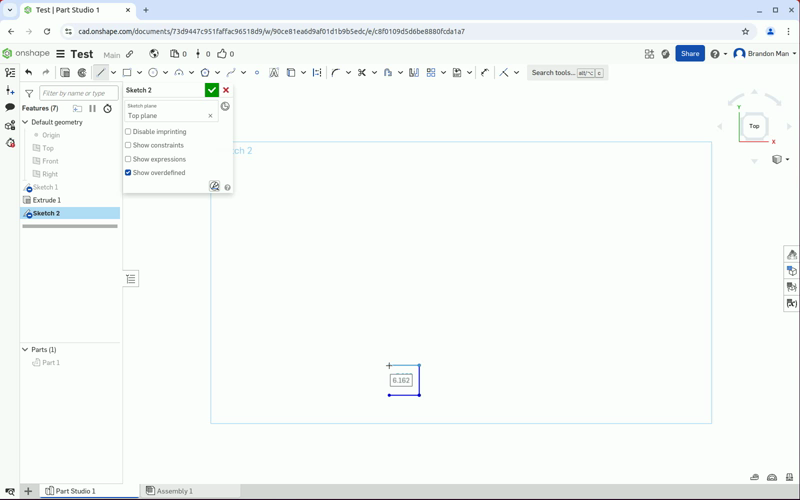
click(389, 365)
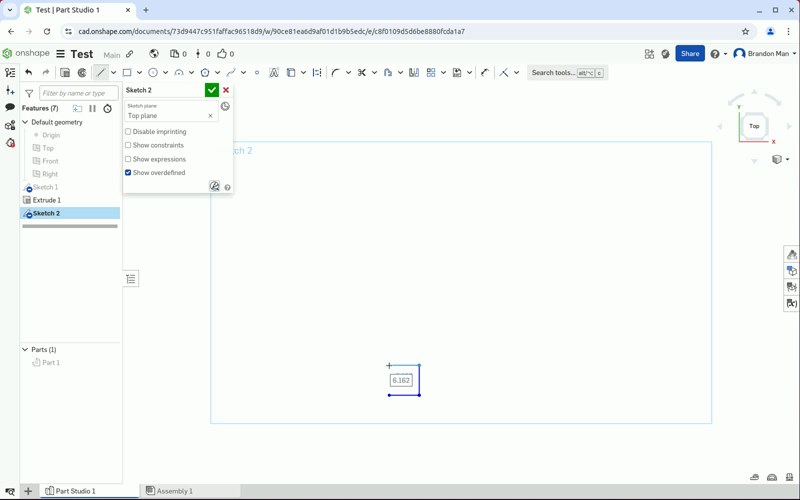
key_up(shift)
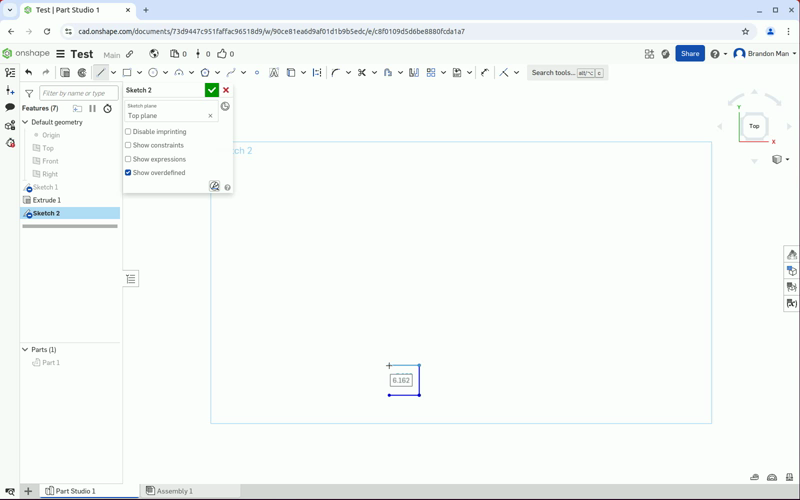
mouse_move(419, 365)
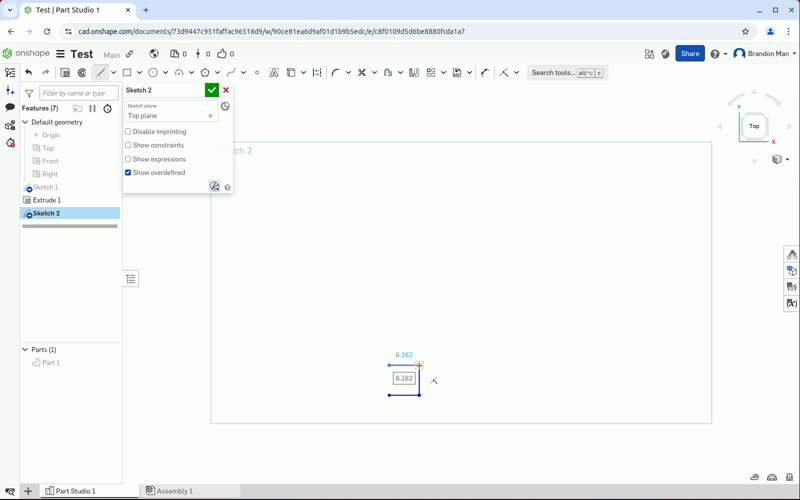
key_down(shift)
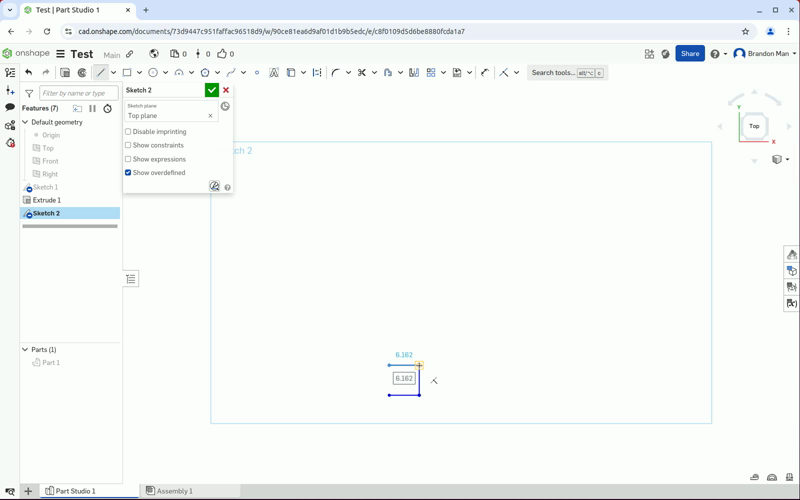
mouse_move(389, 395)
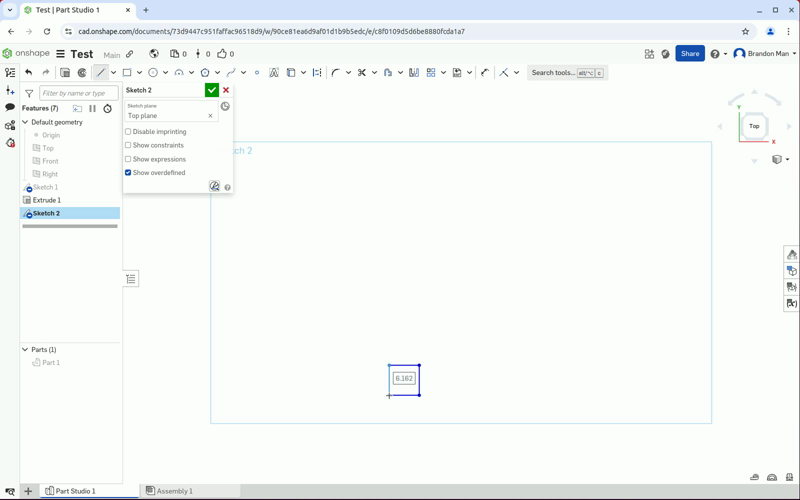
key_up(shift)
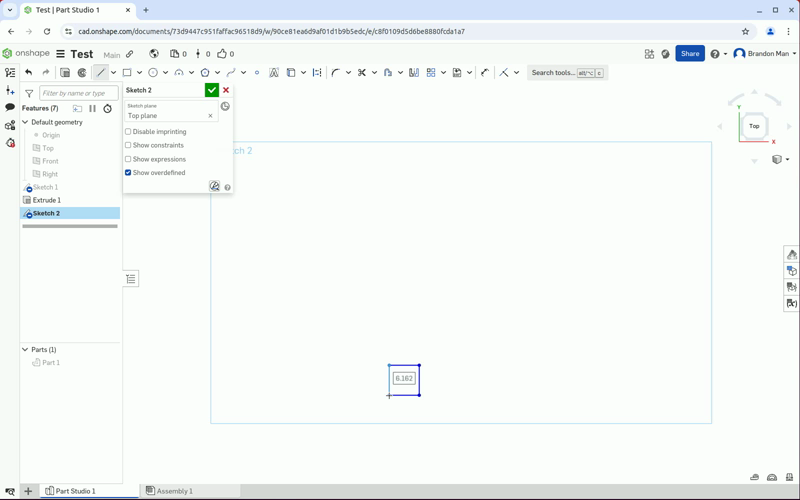
click(389, 395)
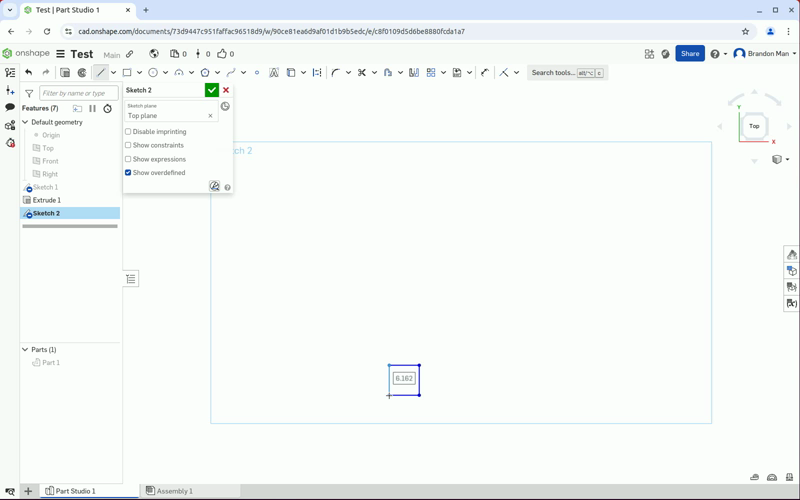
key(esc)
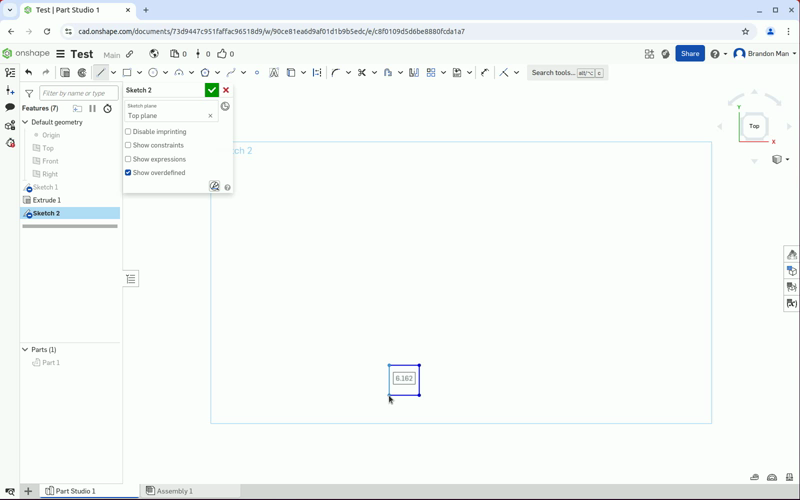
mouse_move(408, 385)
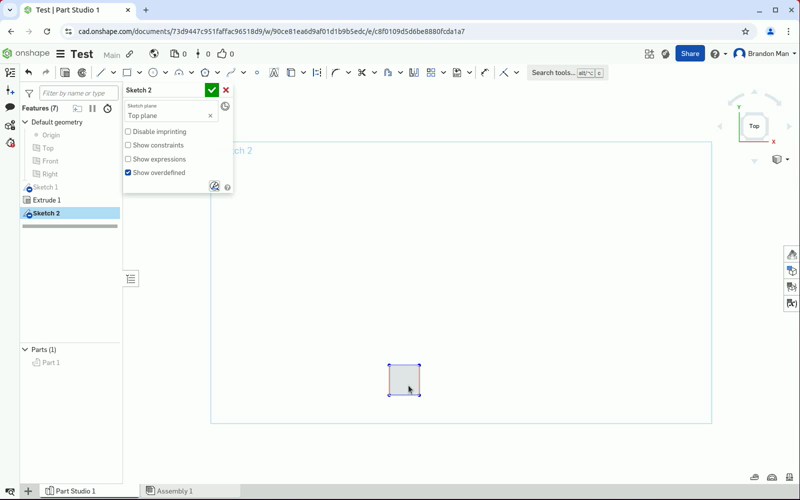
scroll(6)
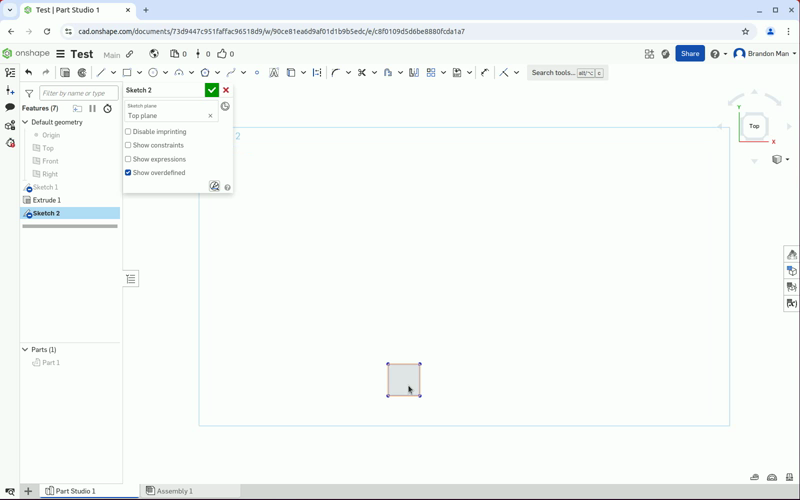
scroll(6)
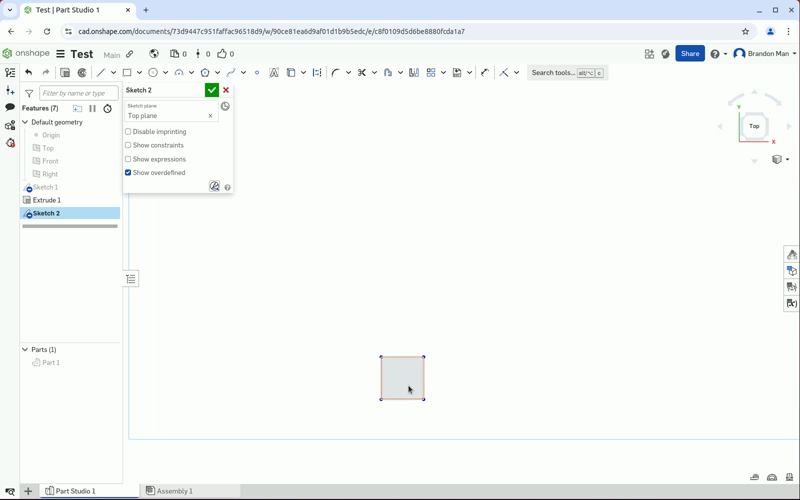
scroll(6)
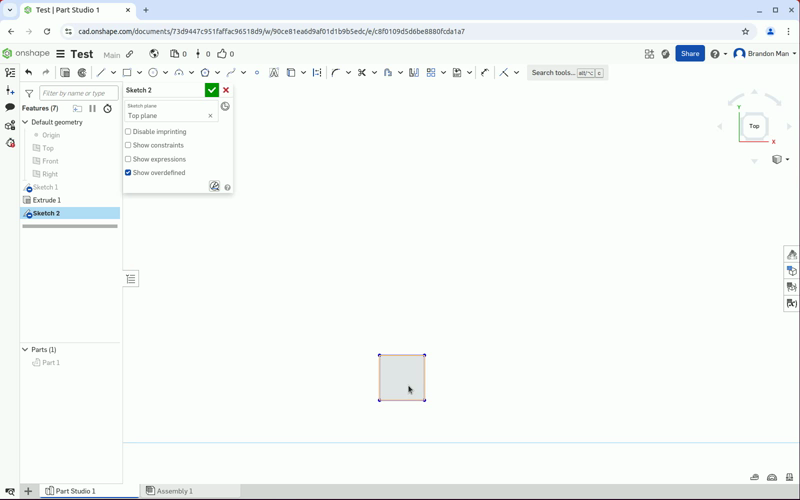
scroll(6)
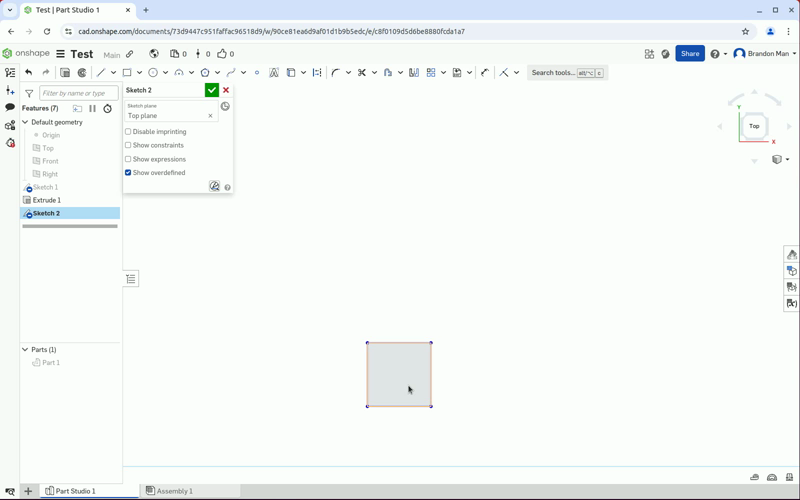
scroll(6)
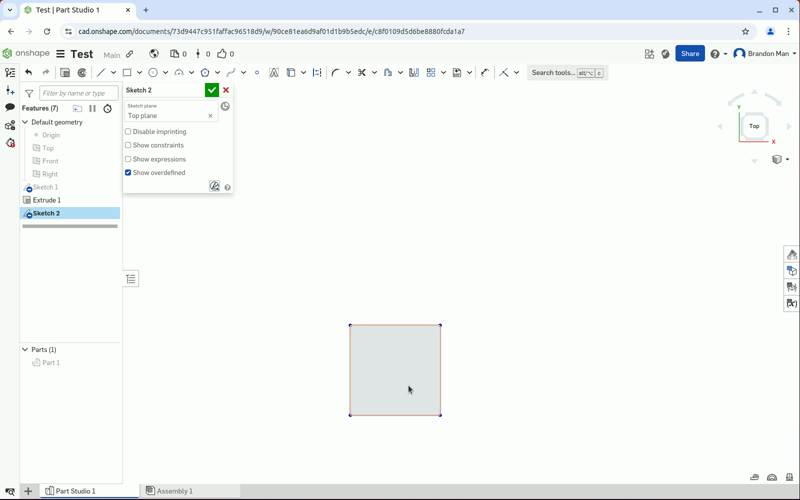
scroll(6)
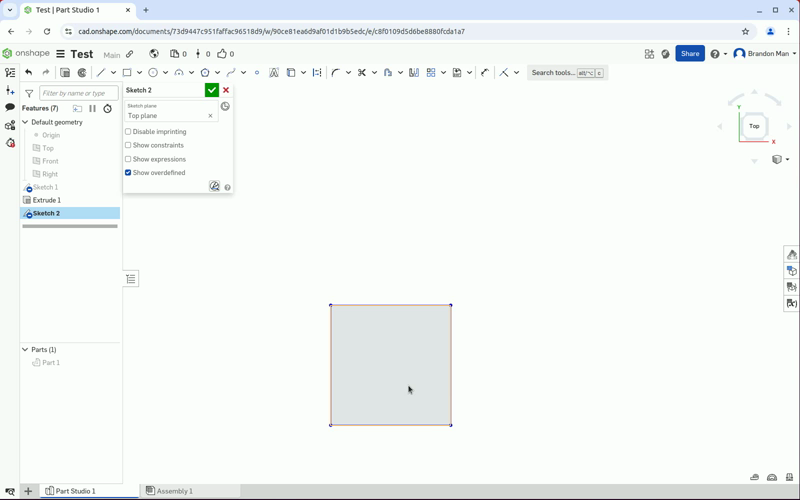
scroll(6)
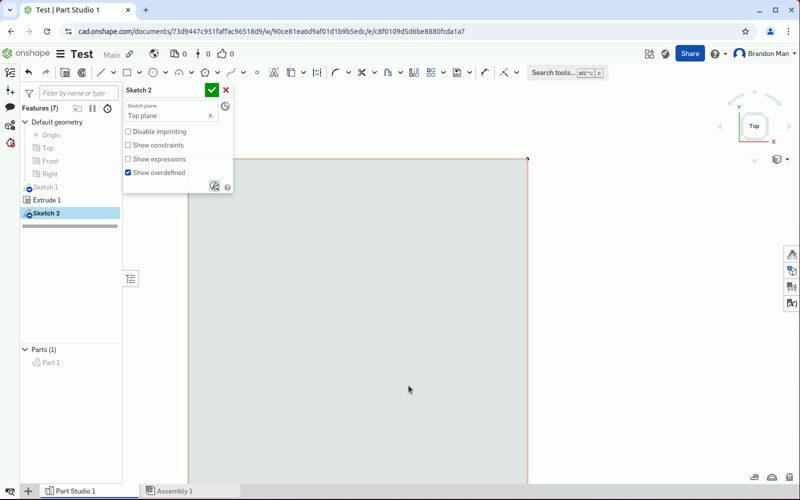
click(408, 385)
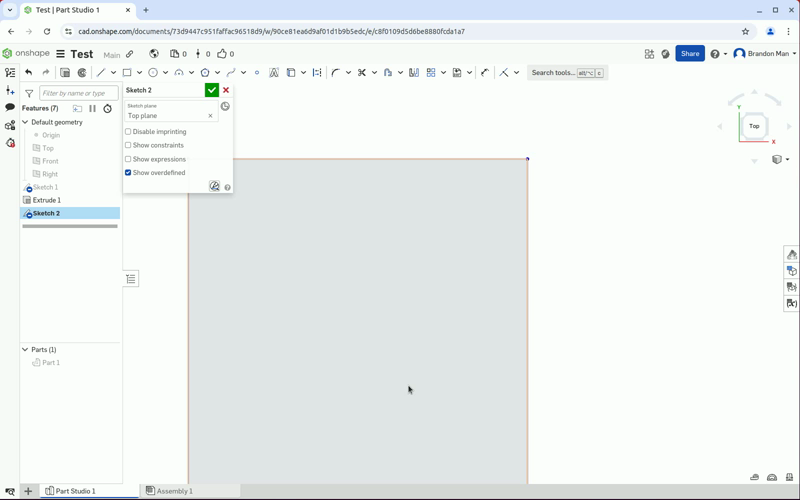
scroll(-6)
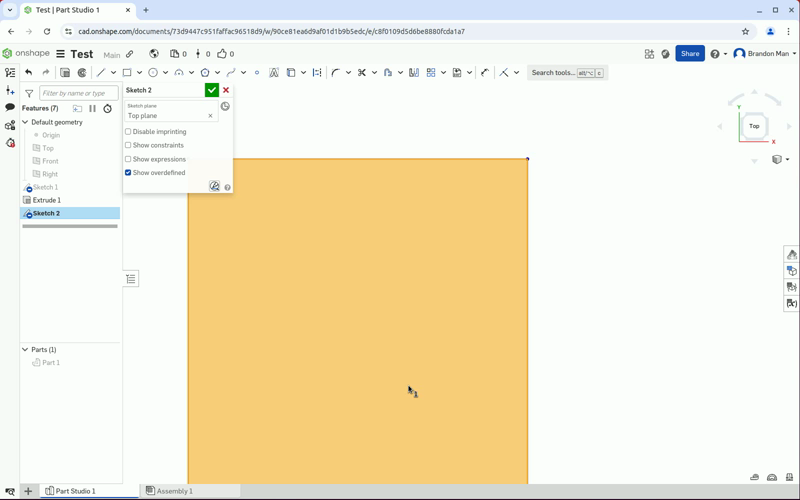
scroll(-6)
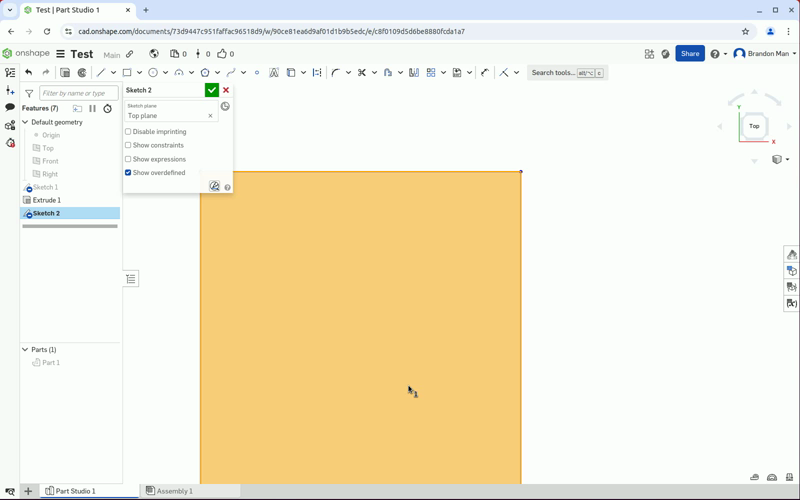
scroll(-6)
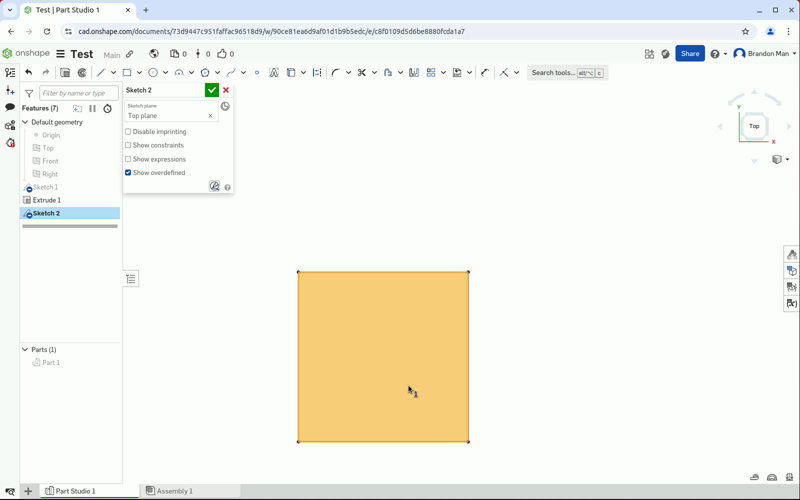
scroll(-6)
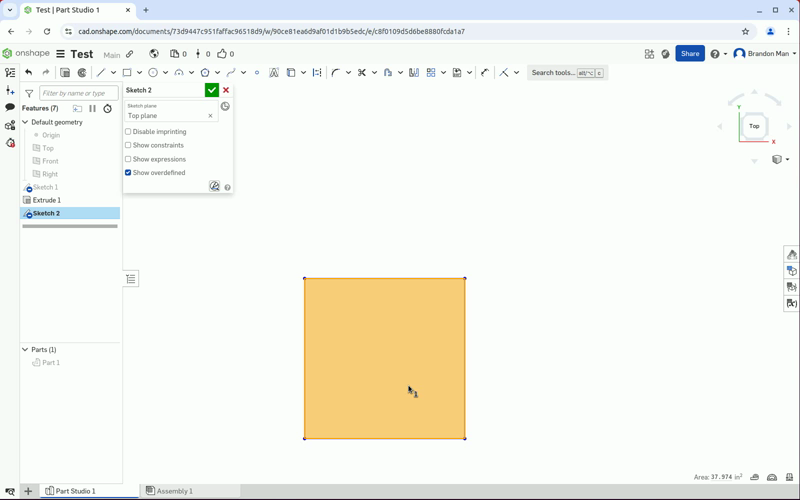
scroll(-6)
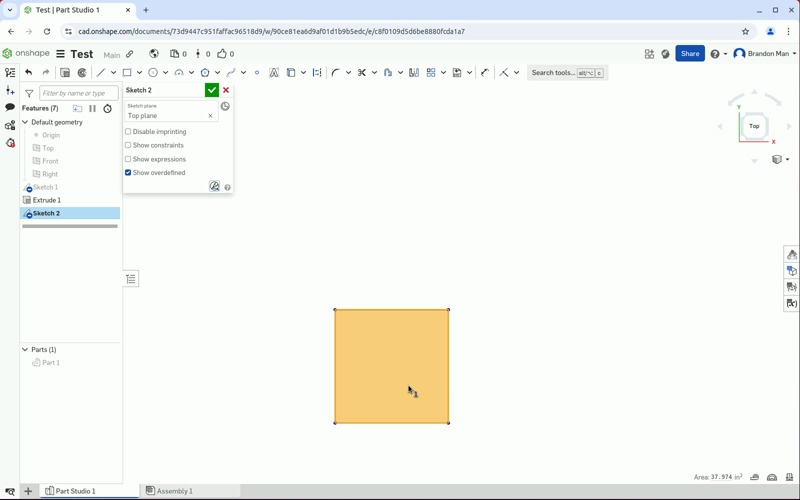
scroll(-6)
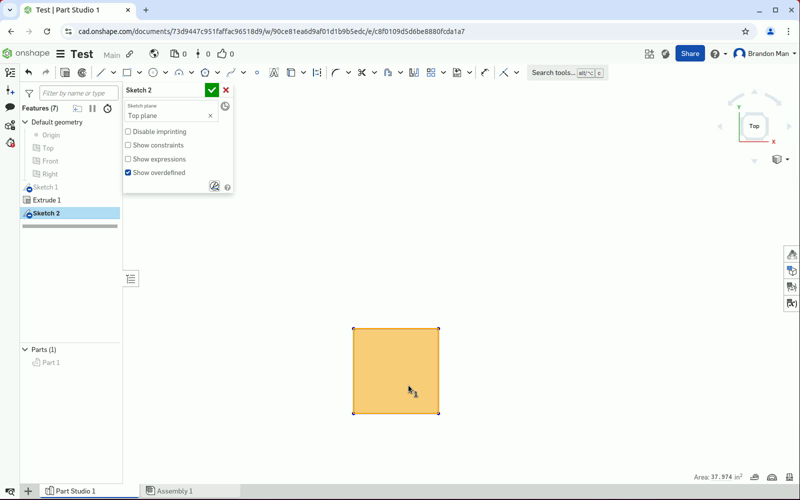
scroll(-6)
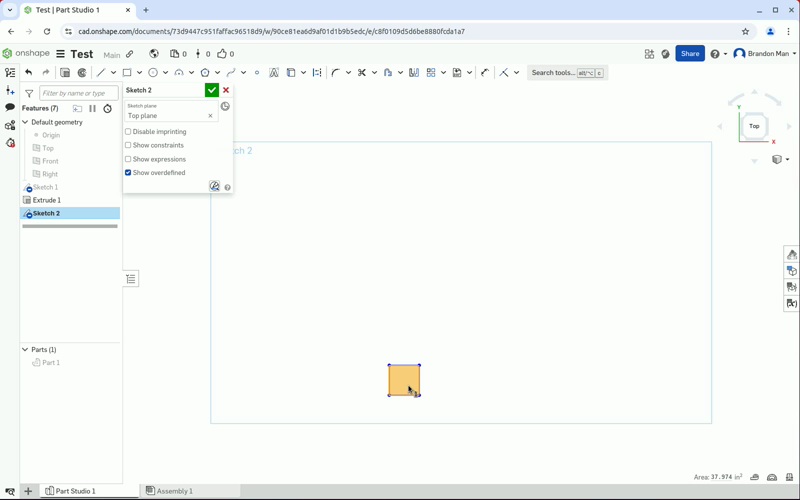
mouse_move(73, 352)
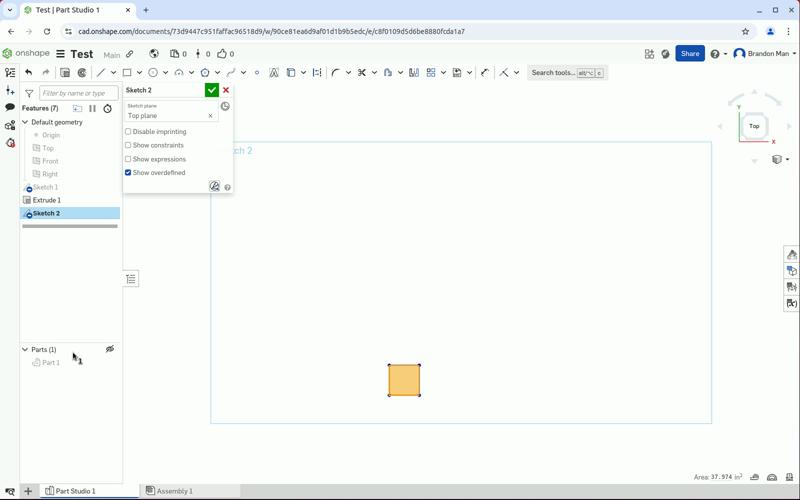
key(shift+y)
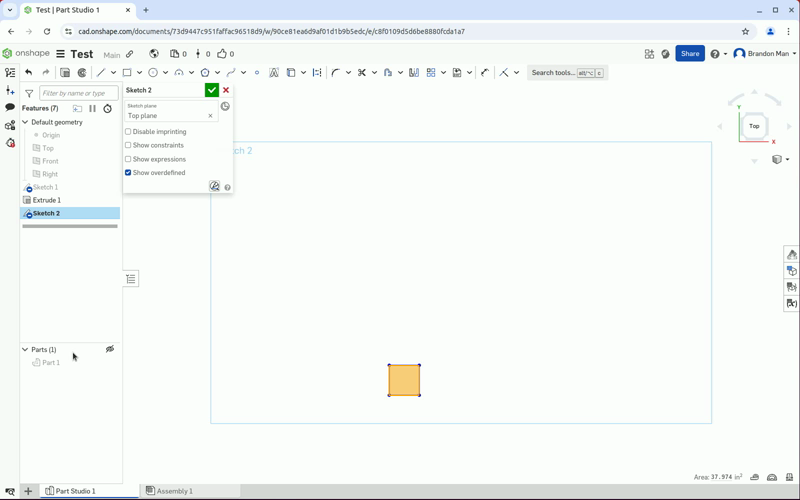
key(shift+e)
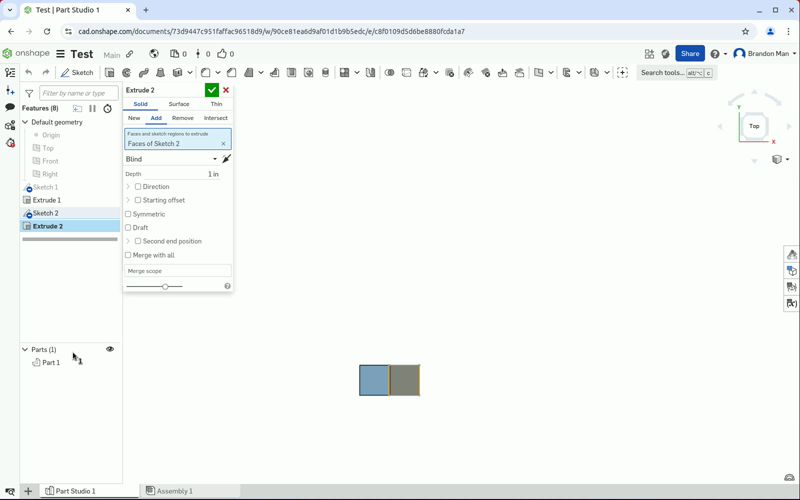
mouse_move(143, 106)
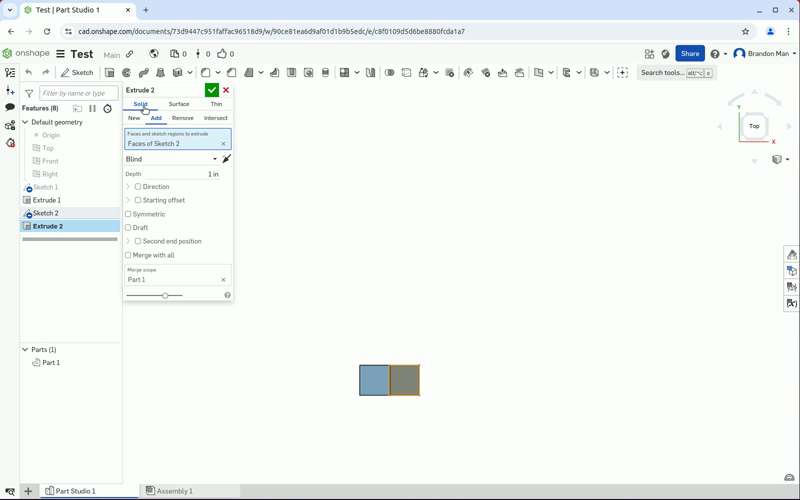
click(143, 106)
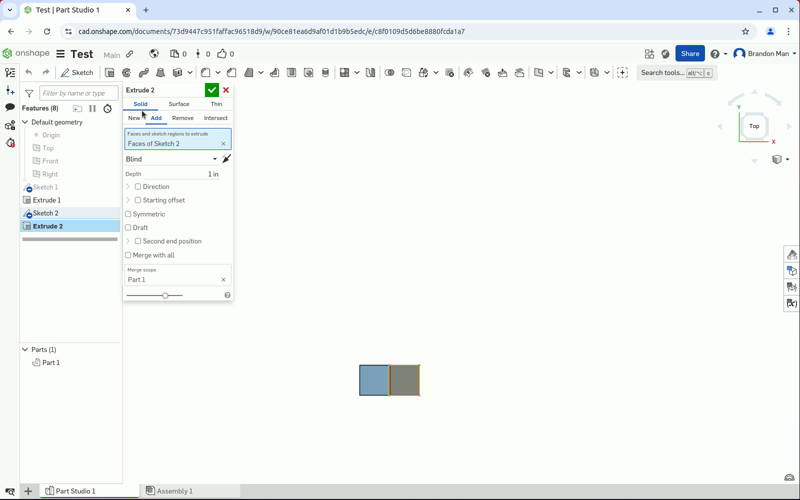
mouse_move(137, 120)
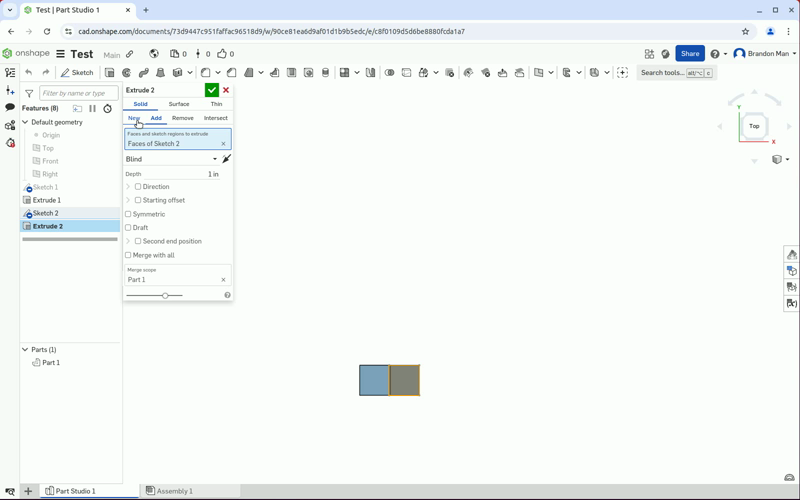
click(137, 120)
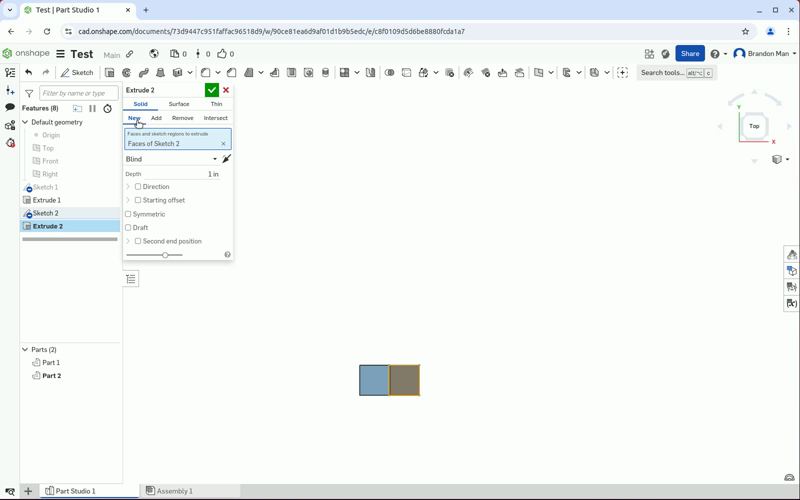
key(tab, 4)
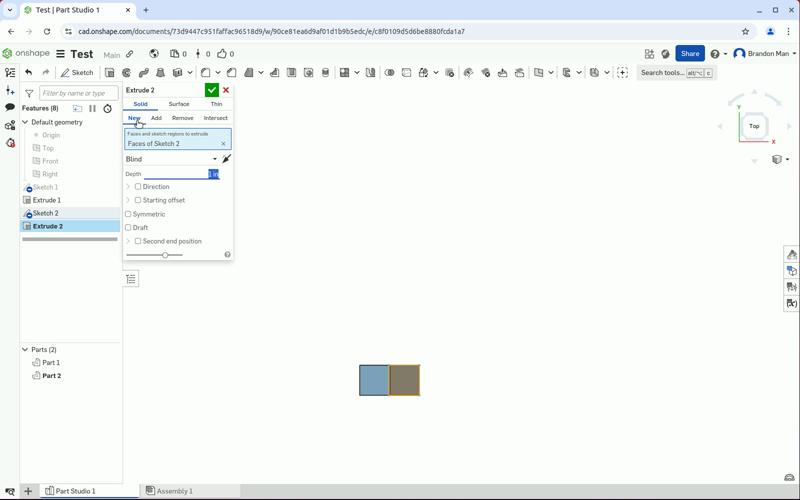
text(6.018)
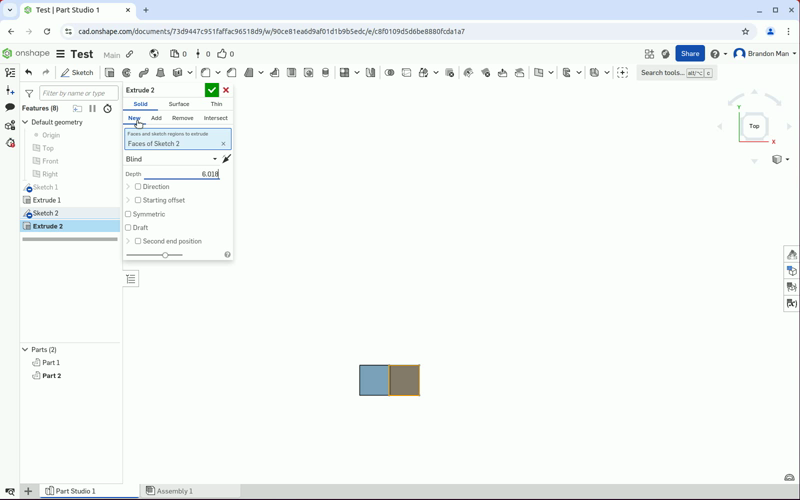
key(enter)
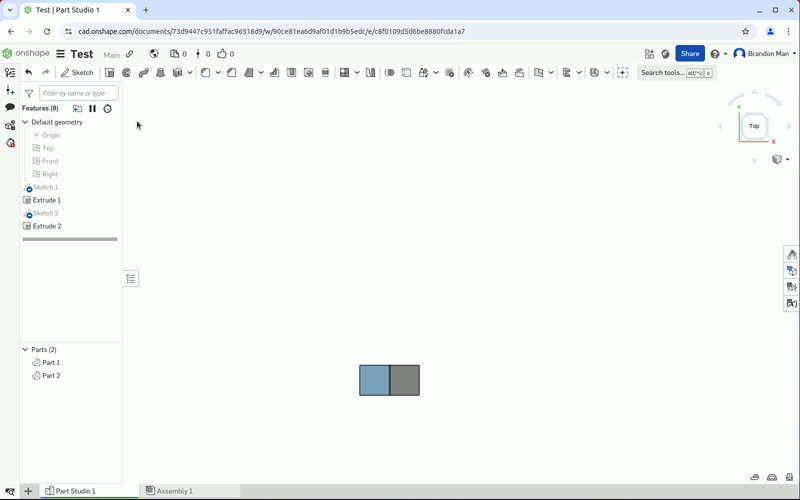
key(shift+h)
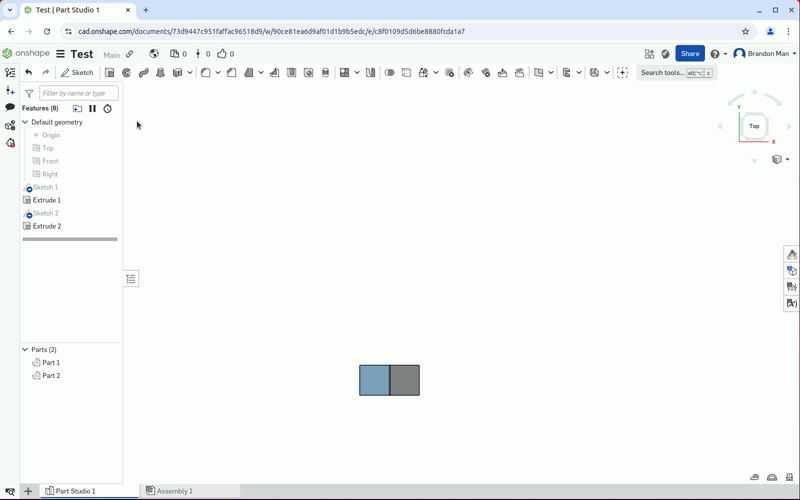
key(shift+h)
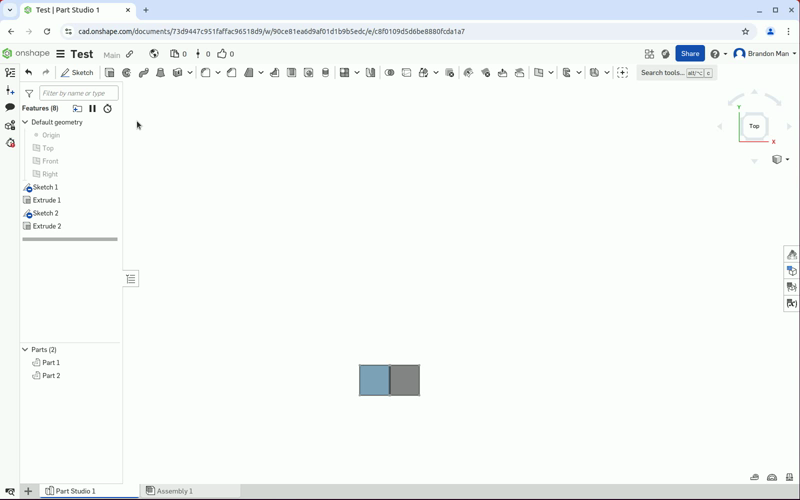
key(shift+7)
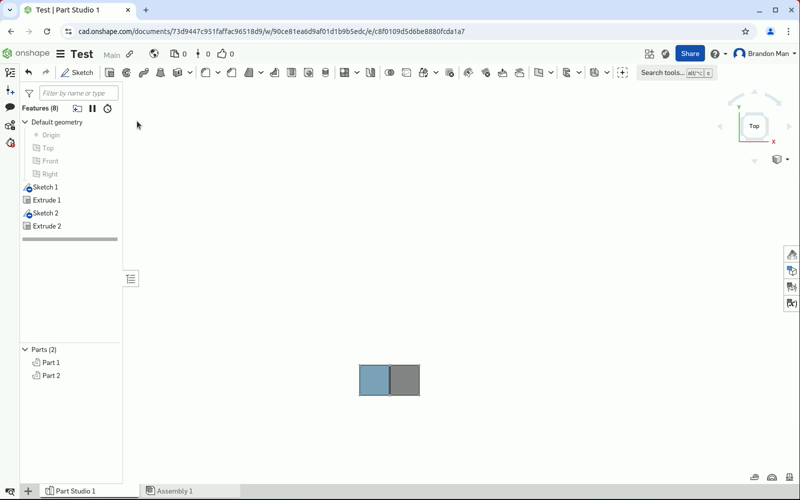
key(up, 3)
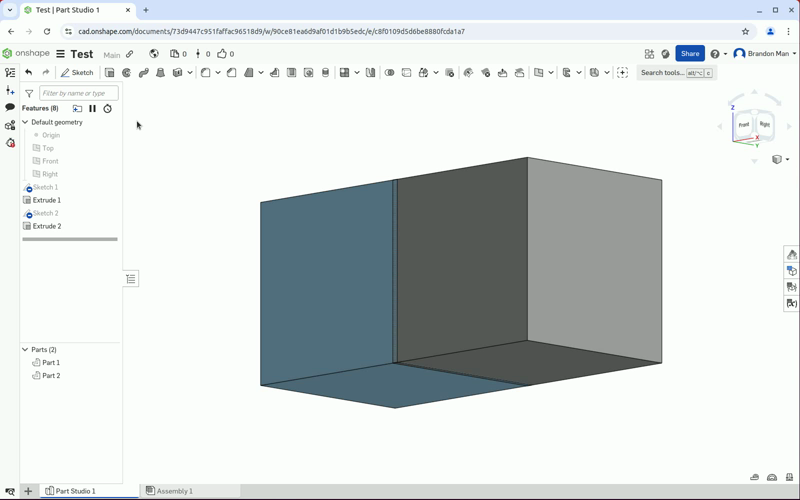
key(left, 3)
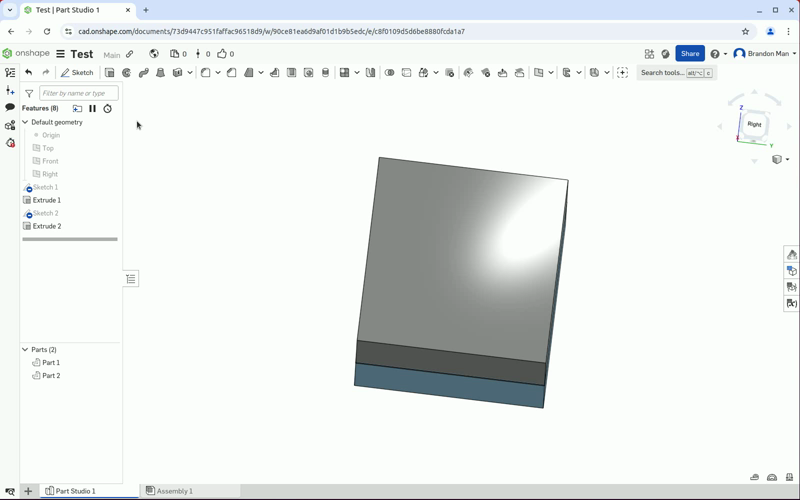
key(right, 3)
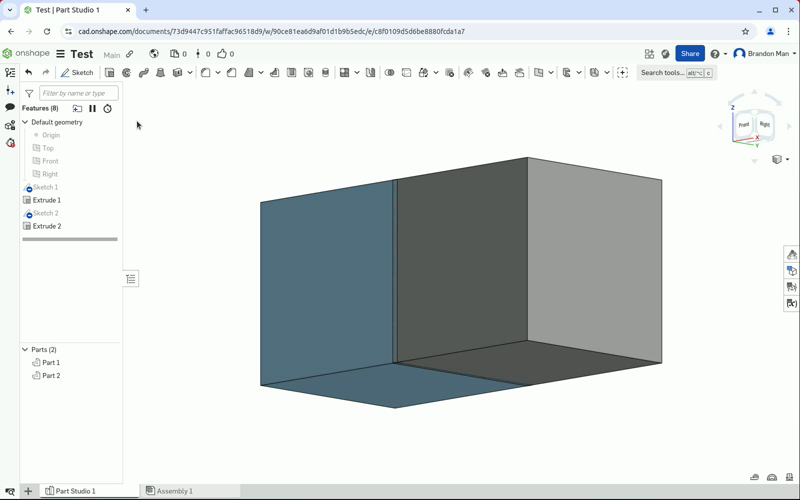
key(down, 3)
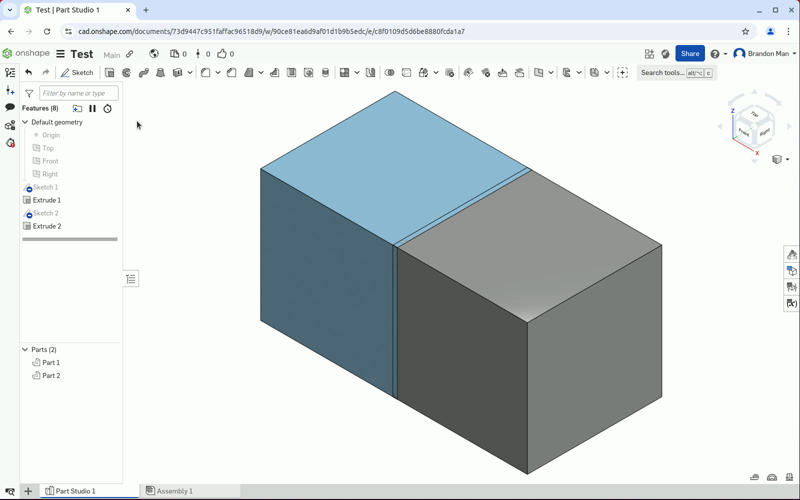
mouse_move(73, 189)
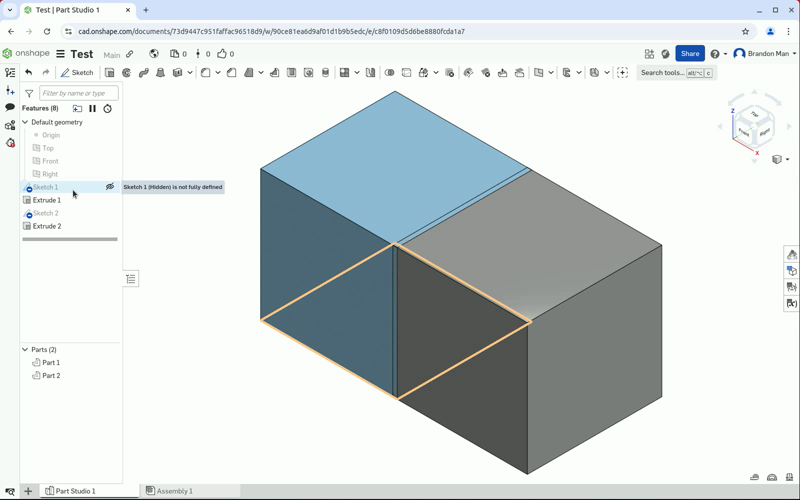
click(73, 189)